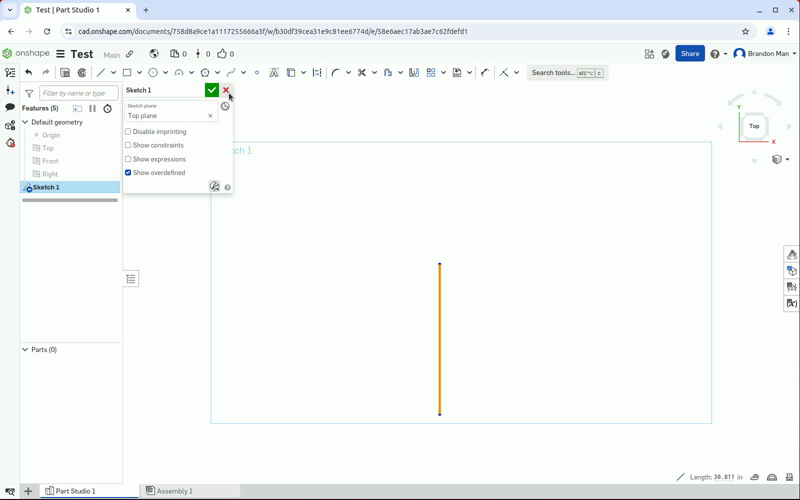
key(shift+h)
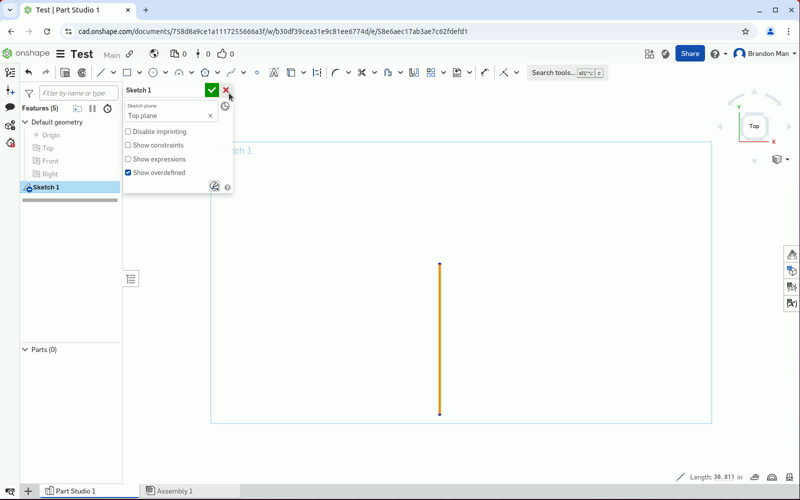
key(shift+s)
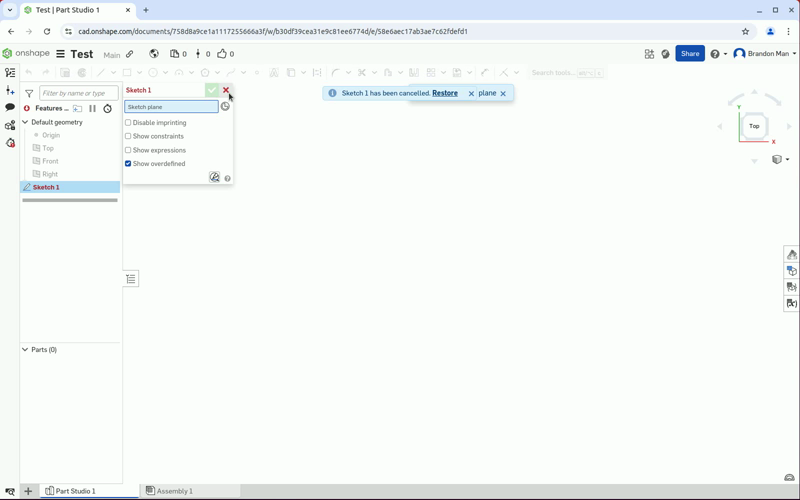
mouse_move(73, 150)
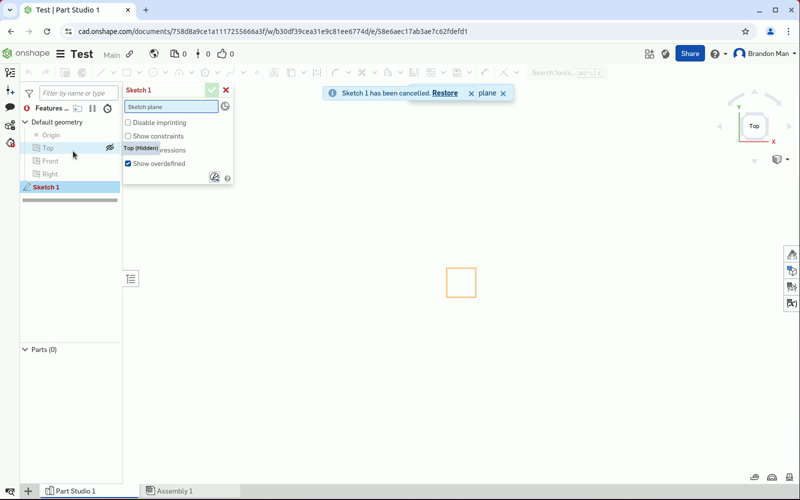
click(73, 150)
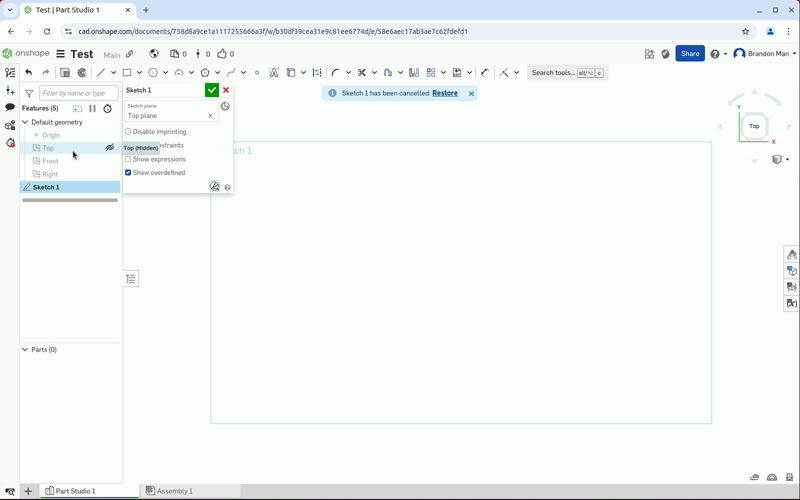
mouse_move(73, 352)
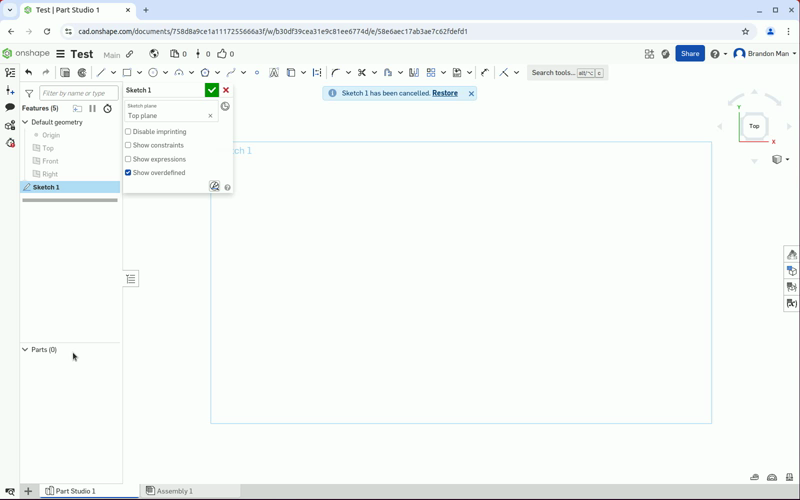
key(y)
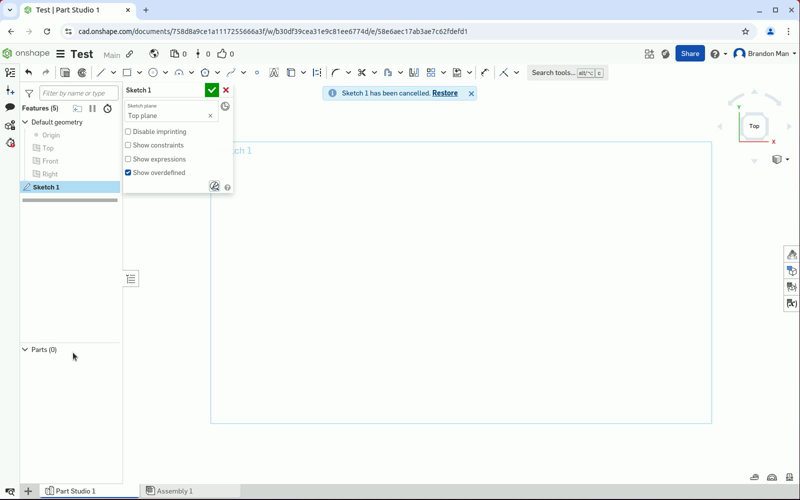
key(l)
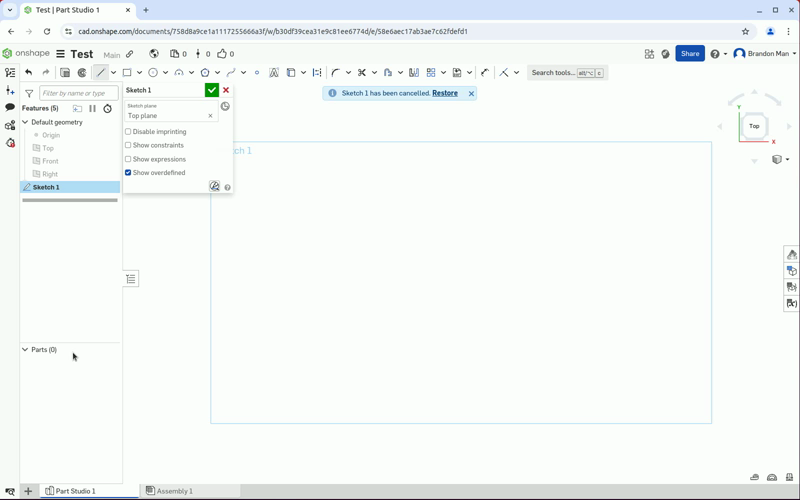
key_down(shift)
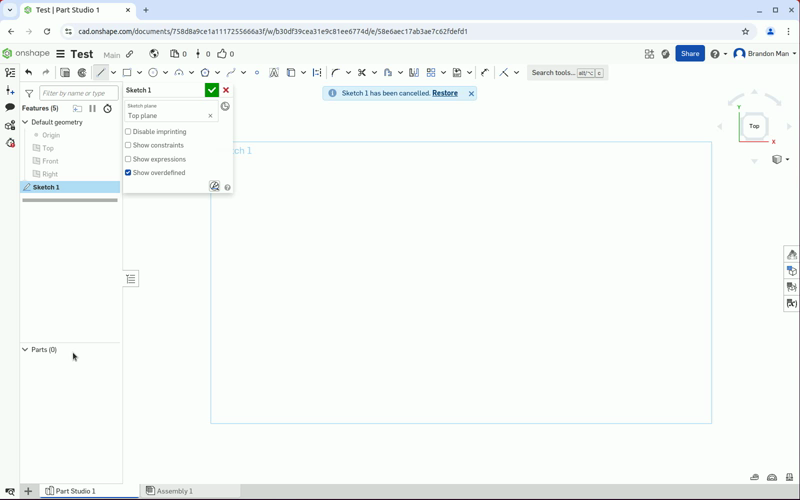
mouse_move(348, 339)
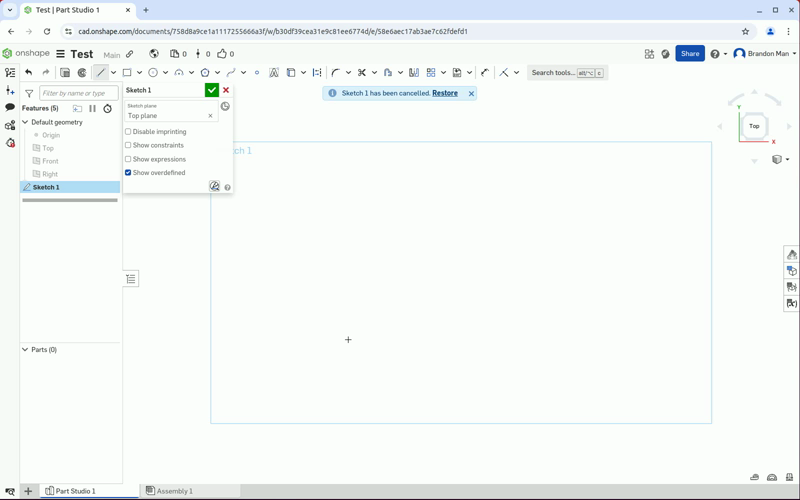
click(348, 339)
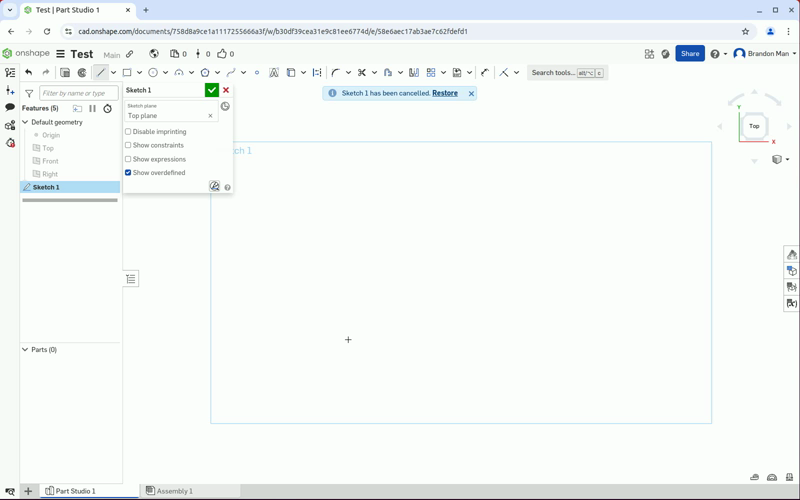
key_up(shift)
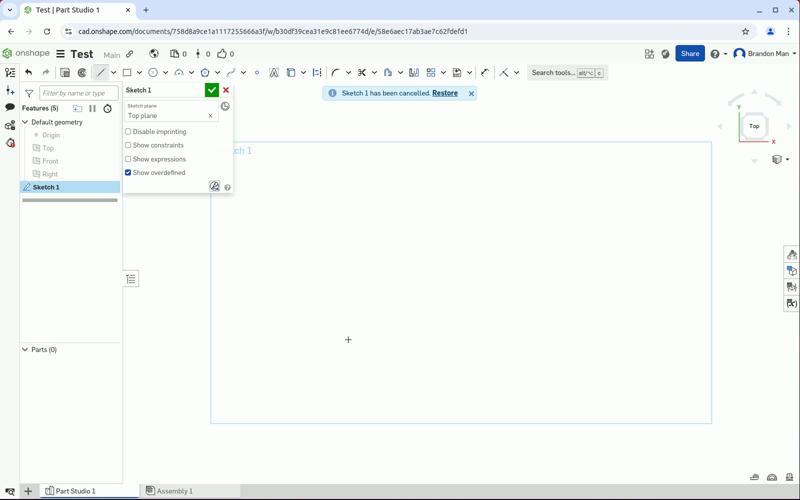
key_down(shift)
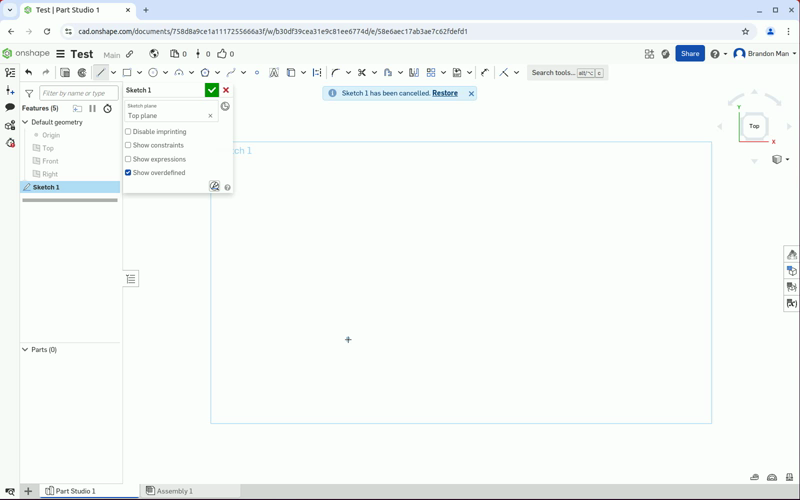
mouse_move(572, 339)
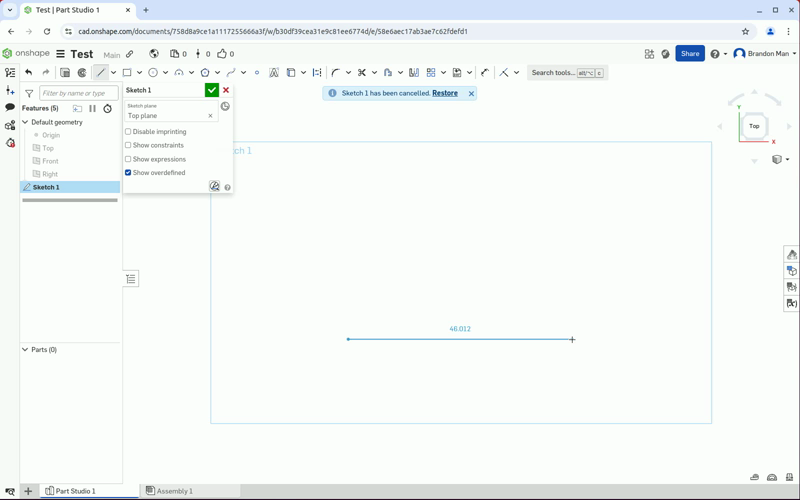
click(572, 339)
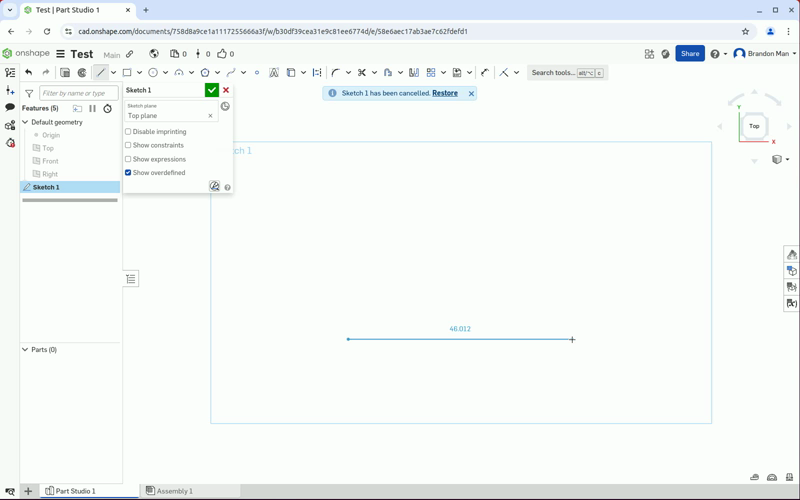
key_up(shift)
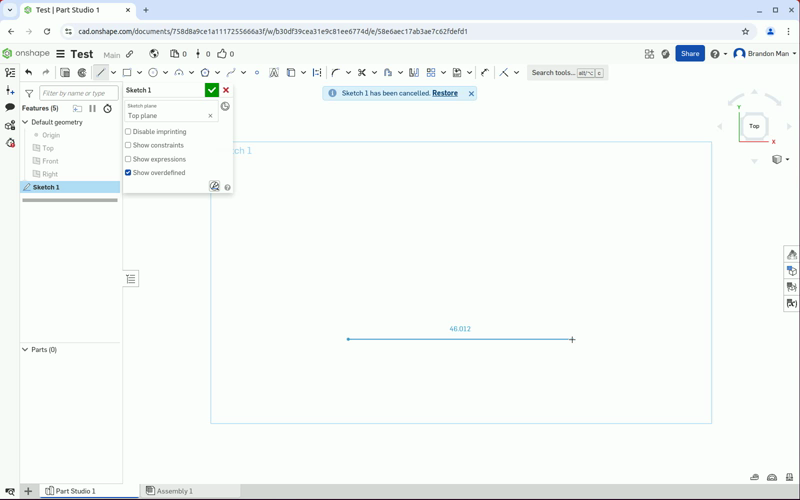
key_down(shift)
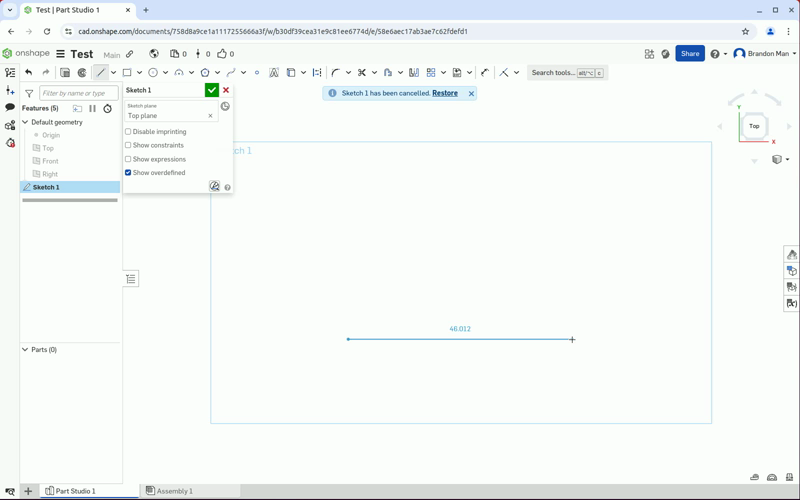
mouse_move(572, 226)
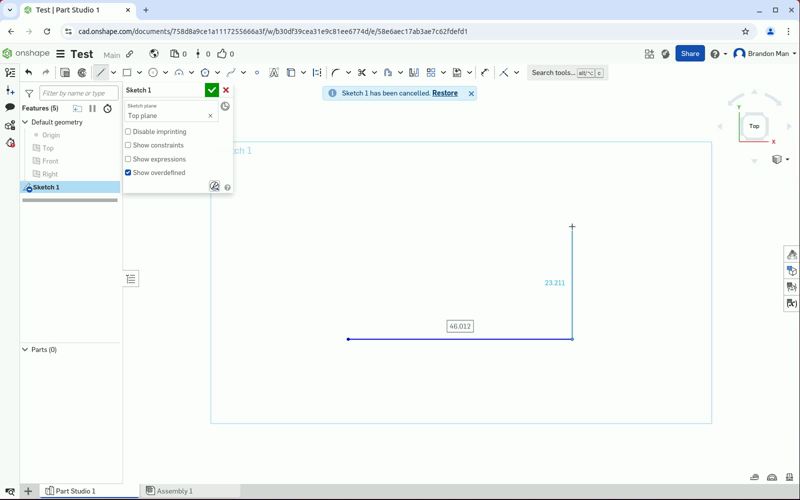
click(572, 226)
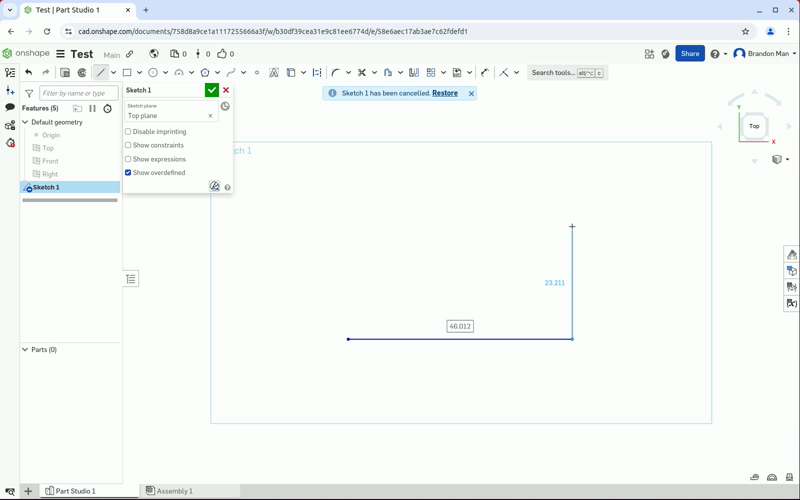
key_up(shift)
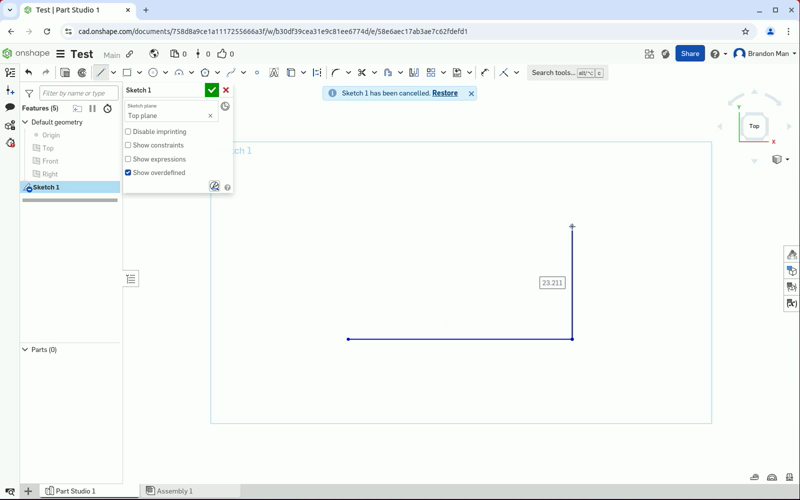
key_down(shift)
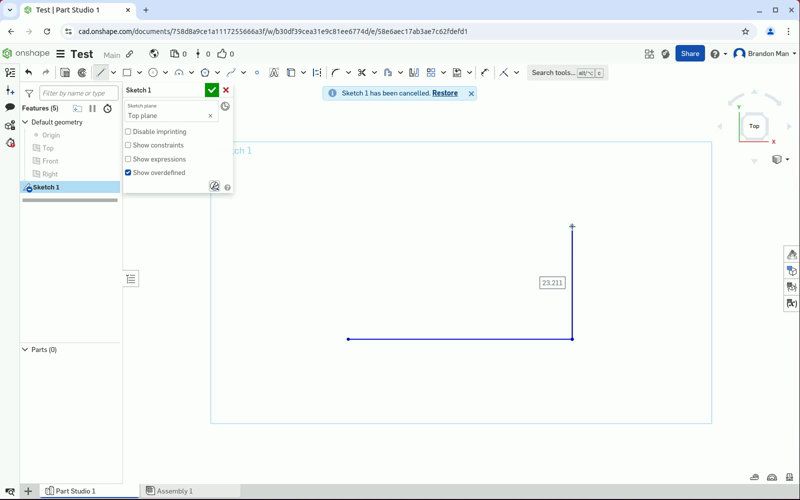
mouse_move(348, 226)
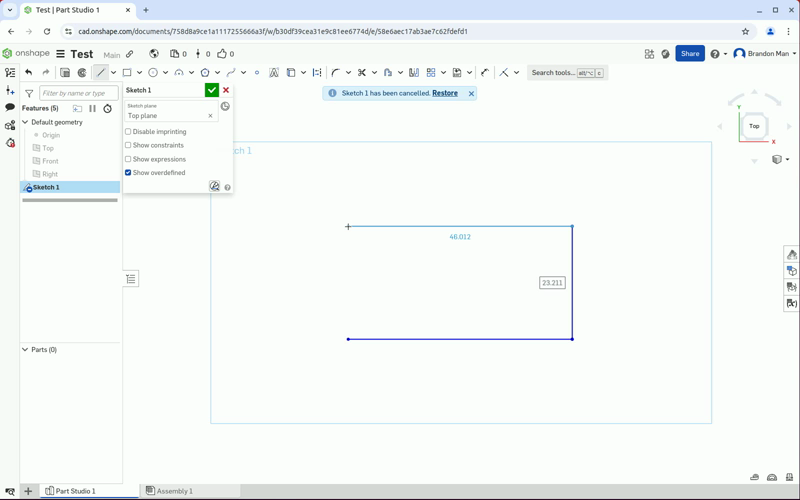
click(348, 226)
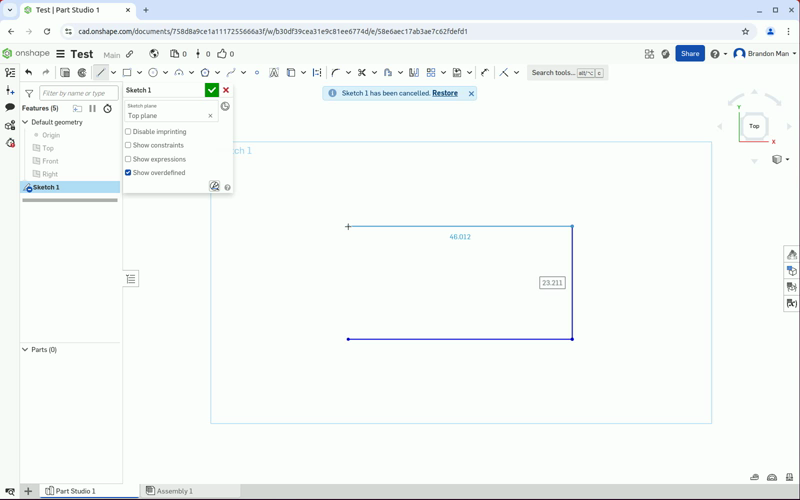
key_up(shift)
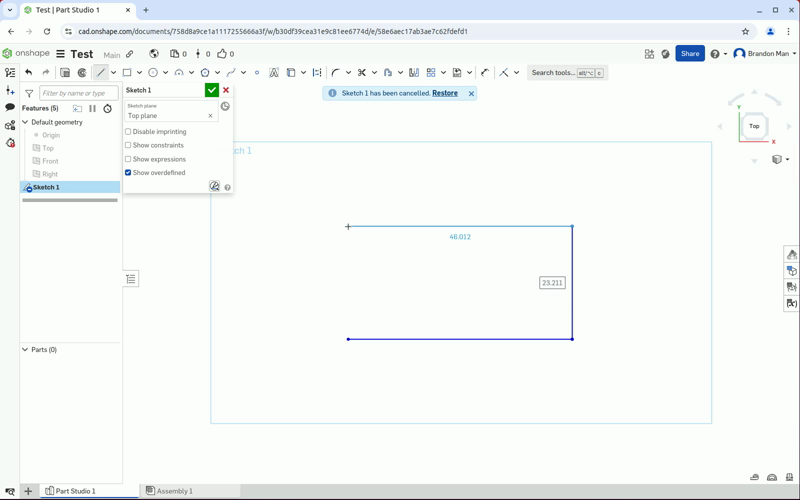
key_down(shift)
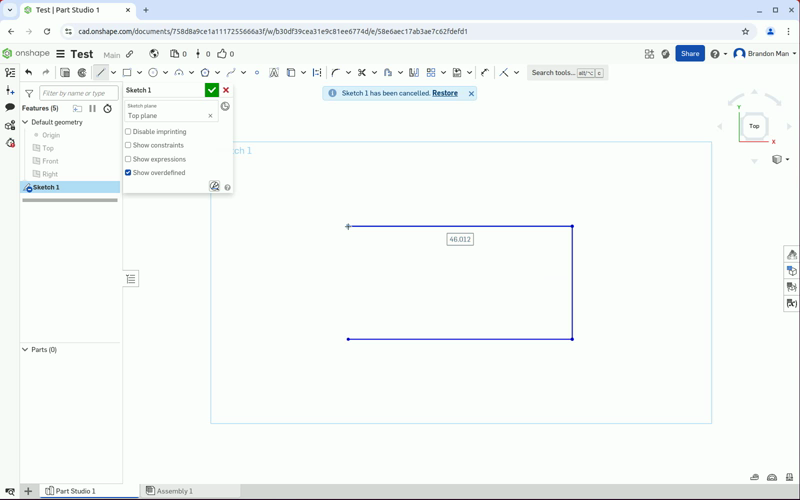
mouse_move(348, 339)
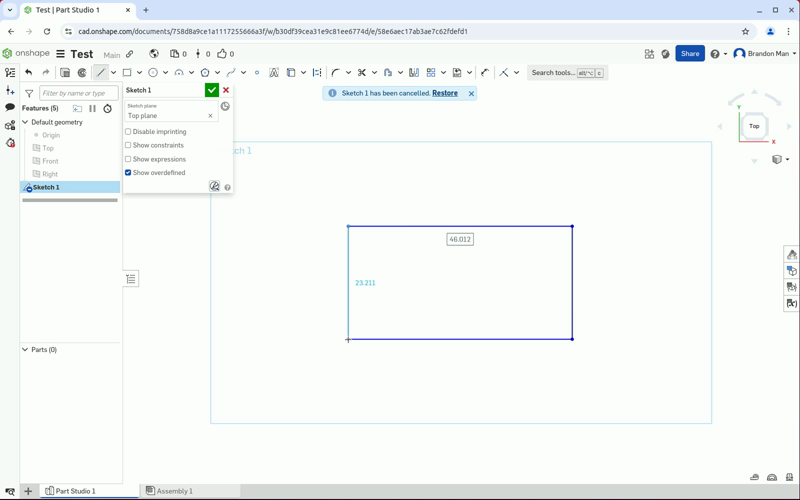
key_up(shift)
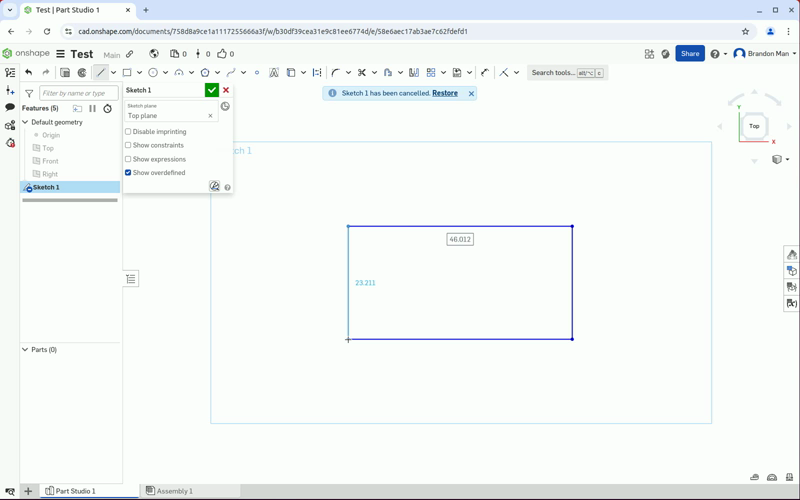
click(348, 339)
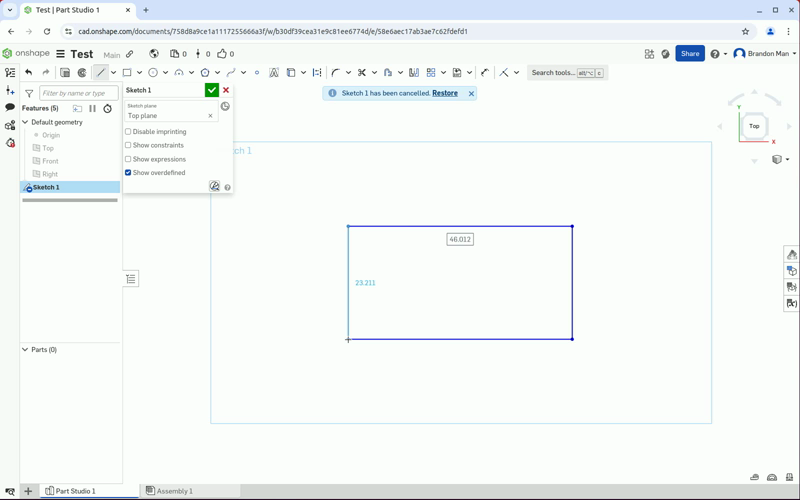
key(esc)
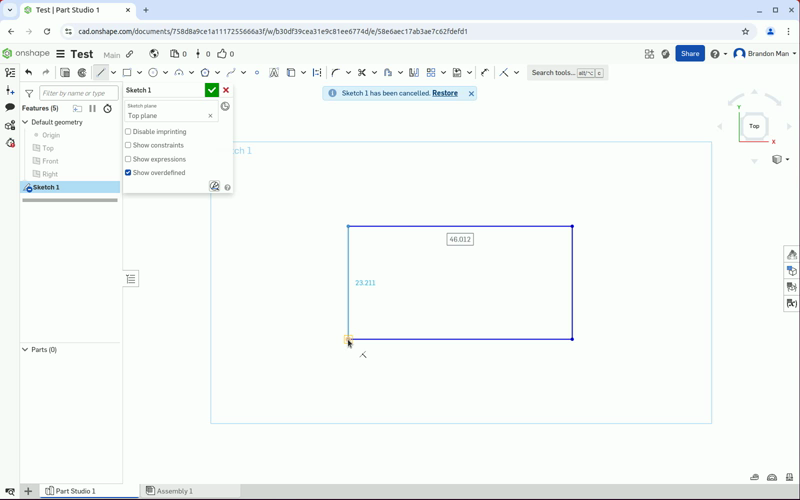
mouse_move(365, 250)
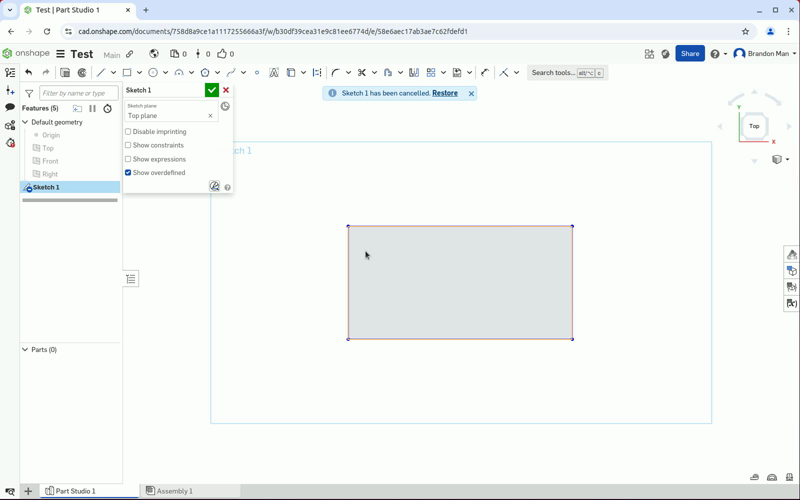
click(365, 250)
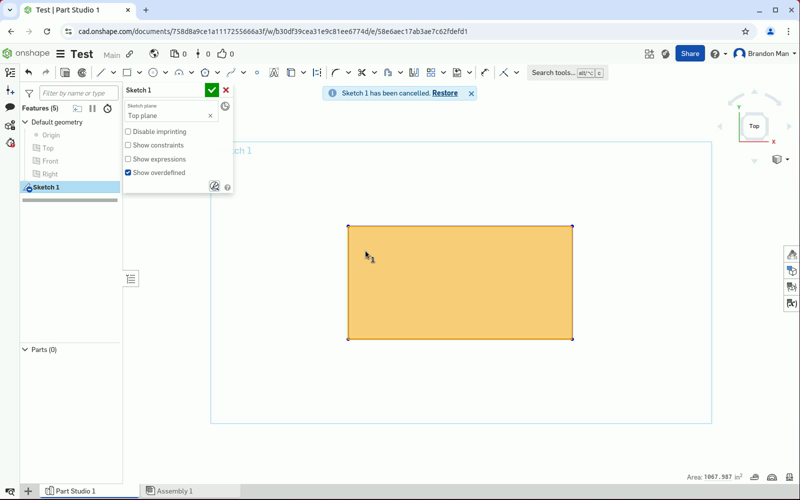
mouse_move(73, 352)
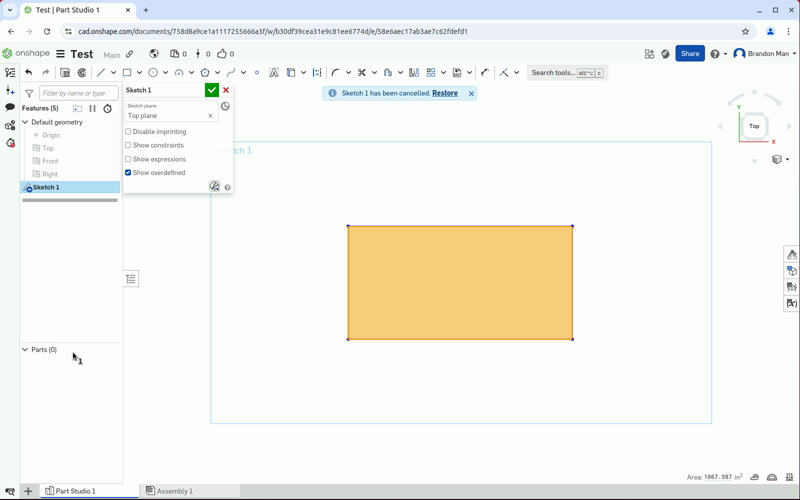
key(shift+y)
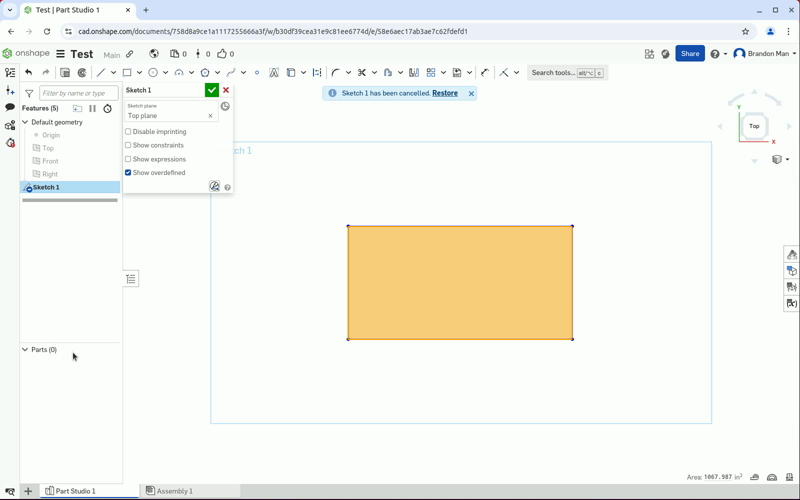
key(shift+e)
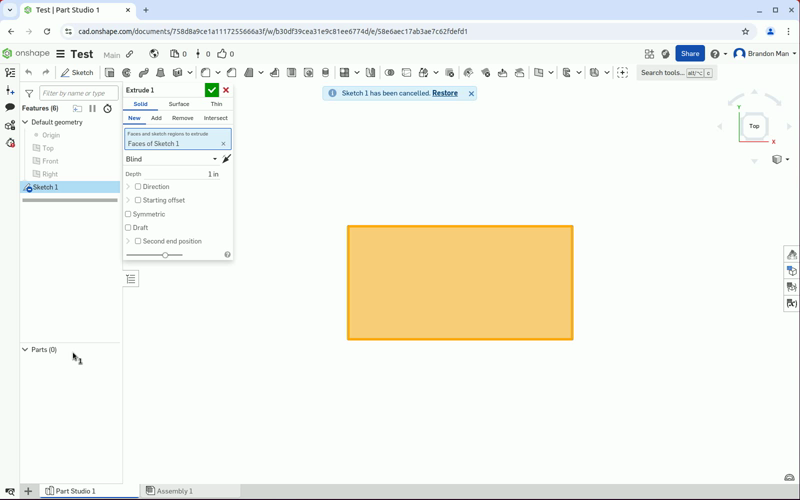
mouse_move(143, 106)
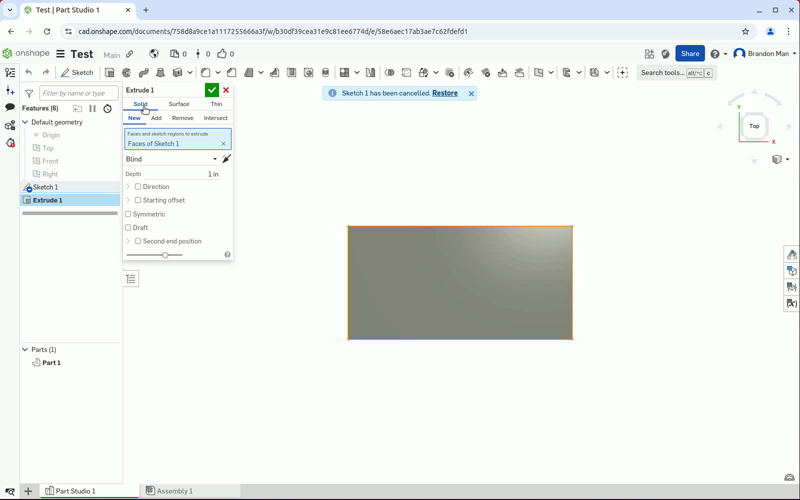
click(143, 106)
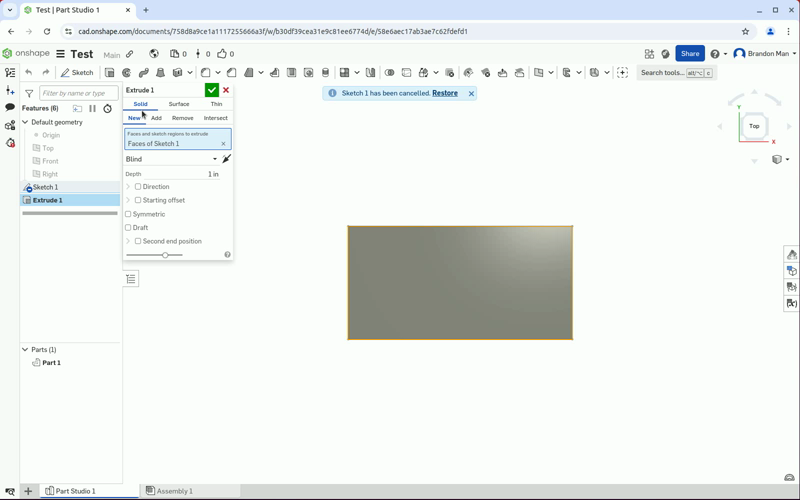
mouse_move(137, 120)
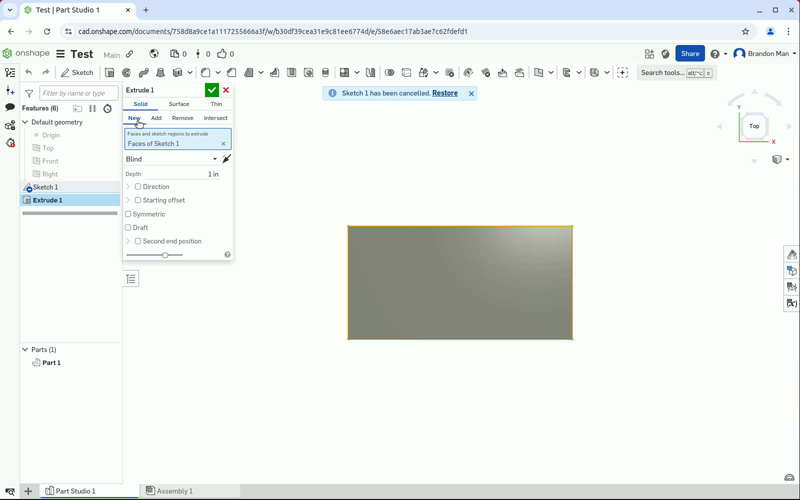
click(137, 120)
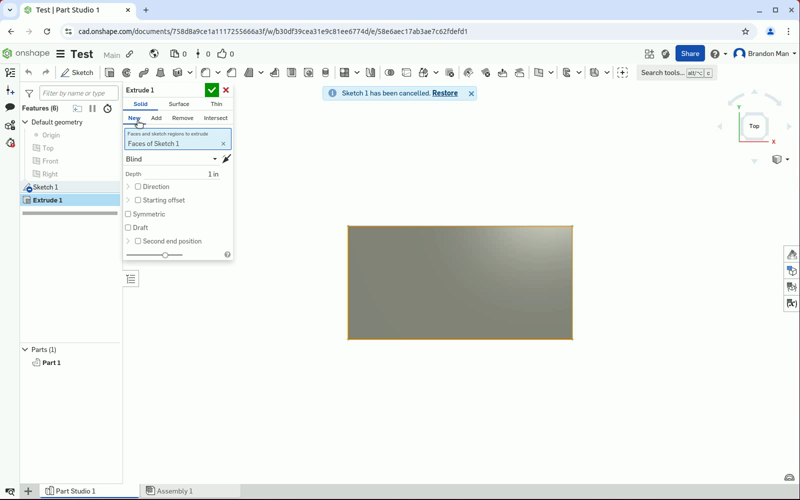
key(tab, 4)
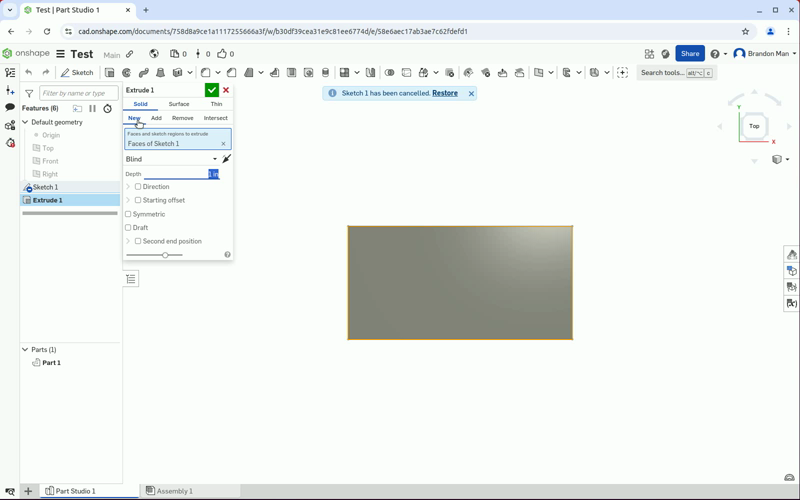
text(7.703)
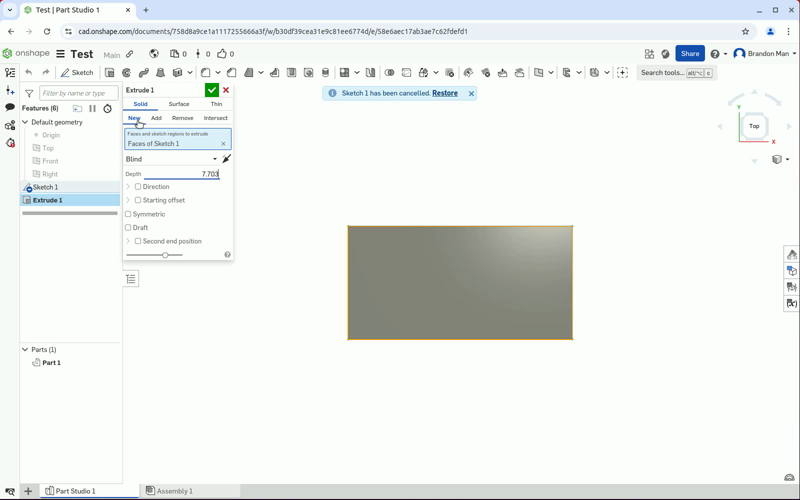
key(enter)
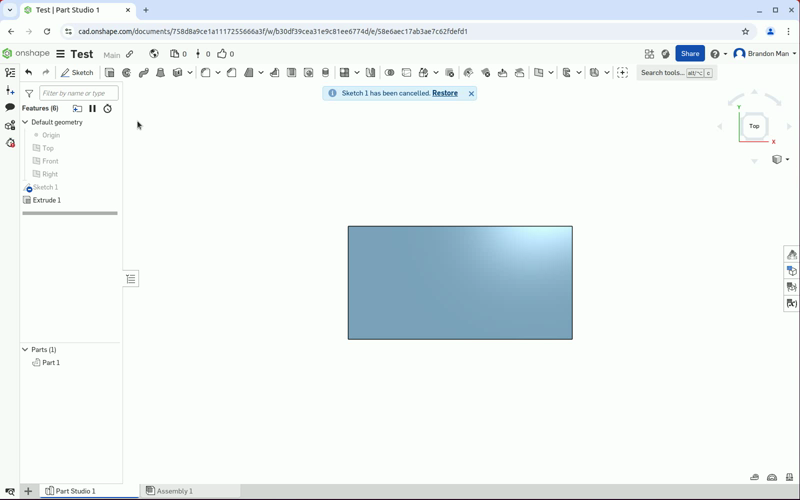
key(shift+h)
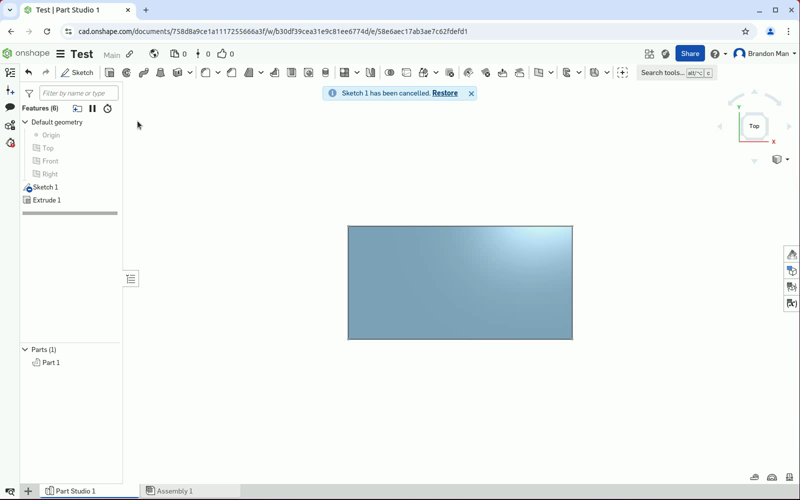
key(shift+h)
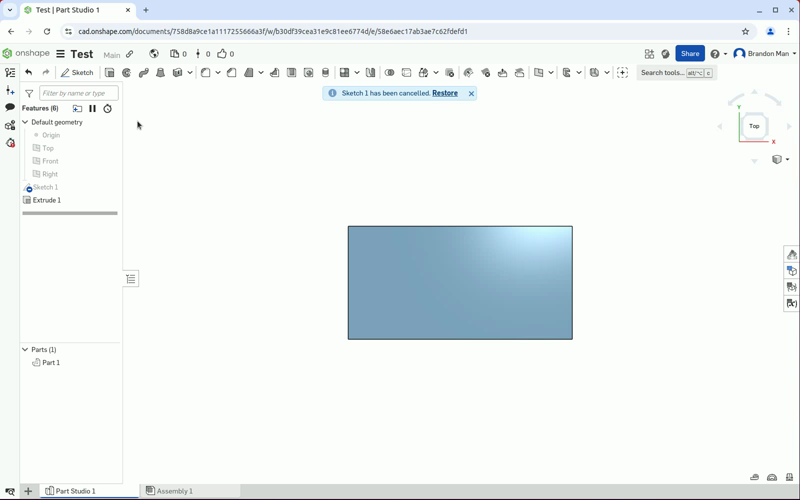
mouse_move(73, 189)
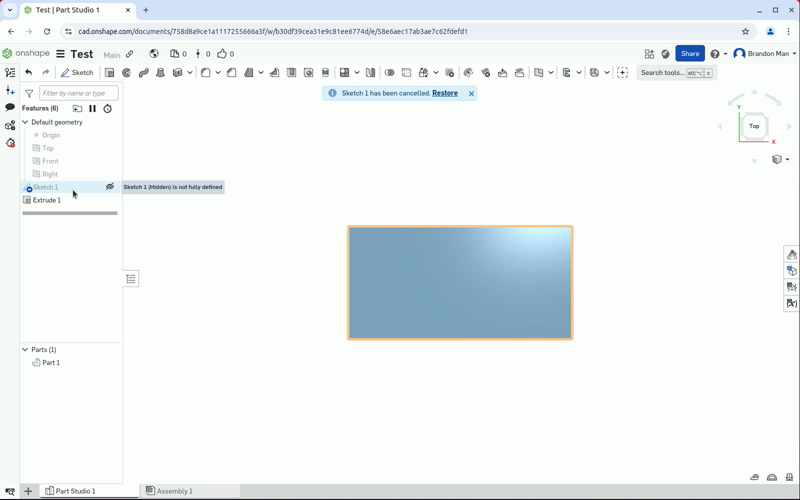
click(73, 189)
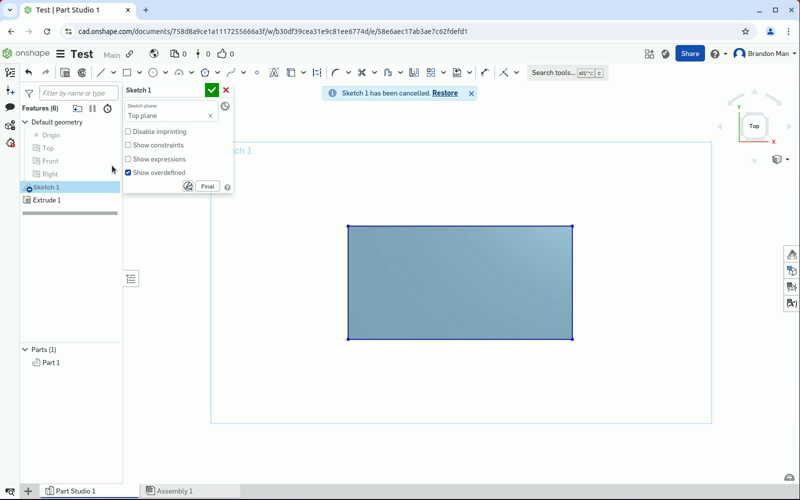
mouse_move(229, 92)
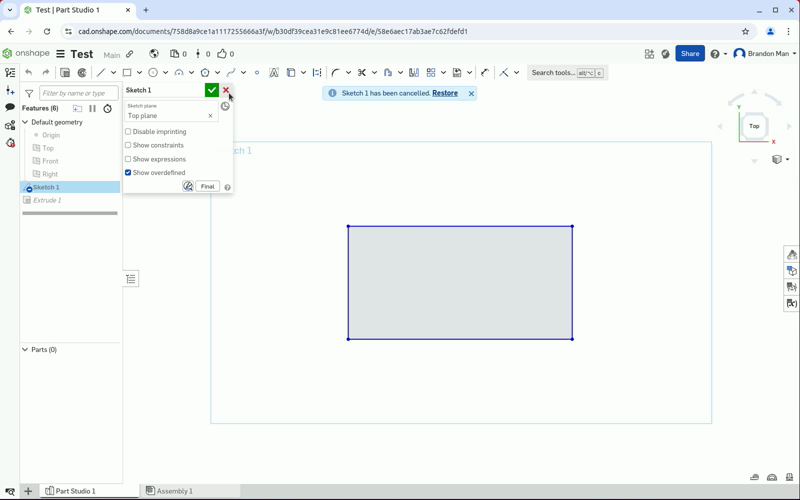
click(229, 92)
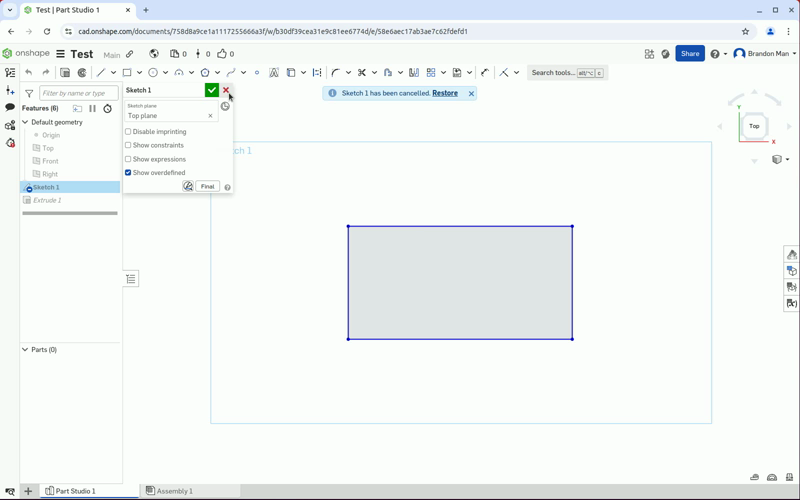
key(shift+s)
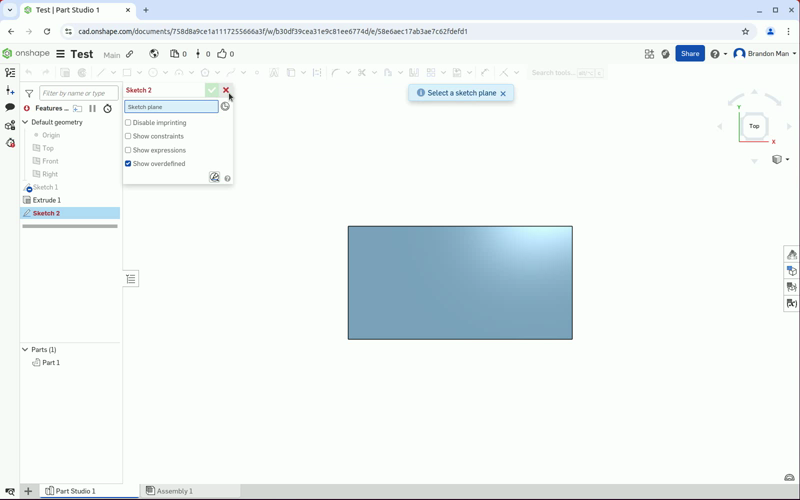
mouse_move(73, 150)
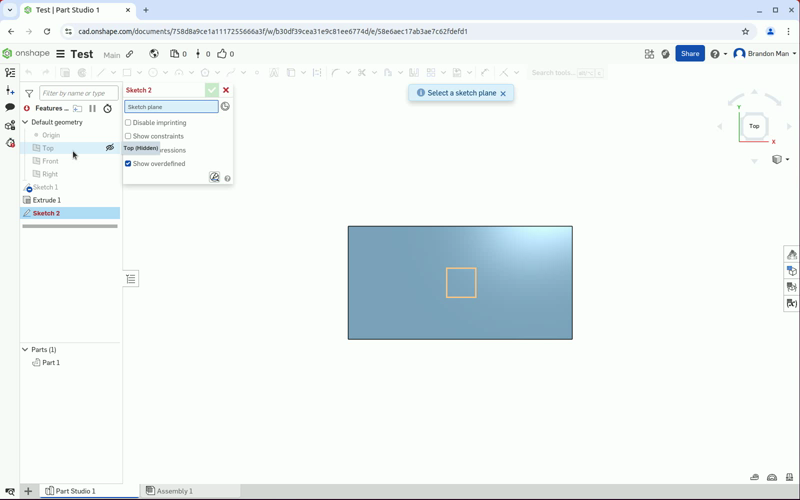
click(73, 150)
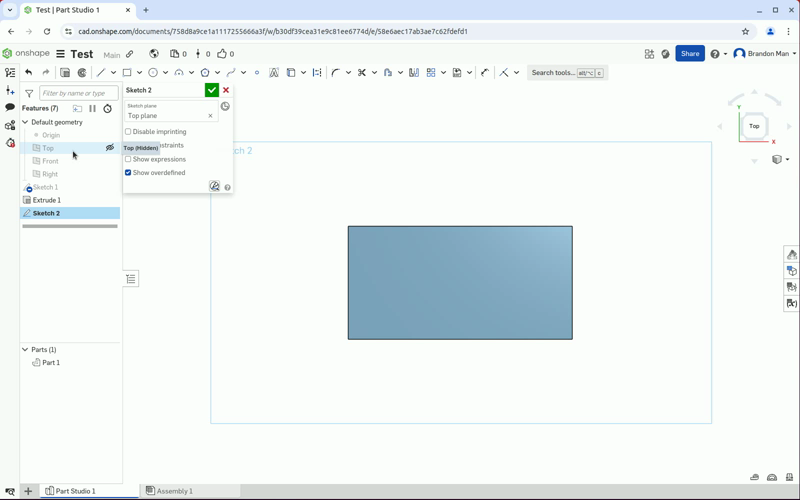
mouse_move(73, 352)
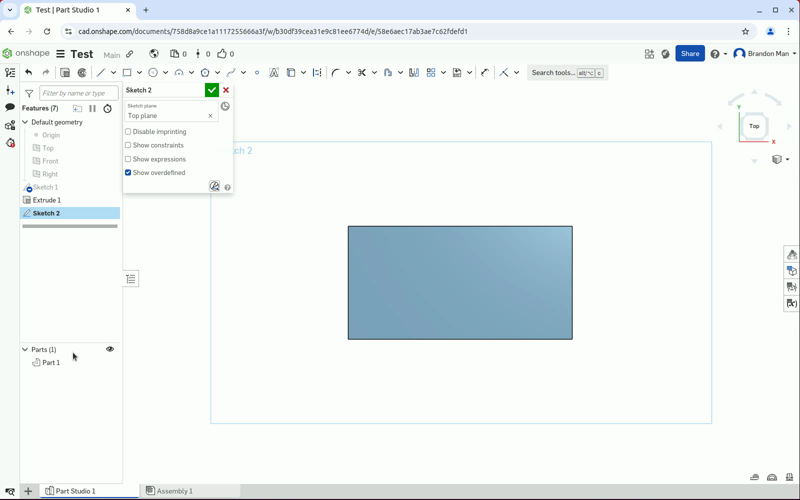
key(y)
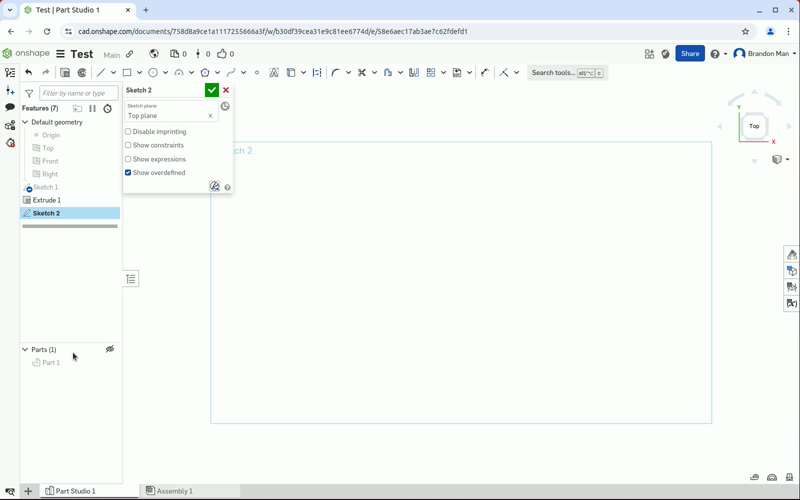
key(l)
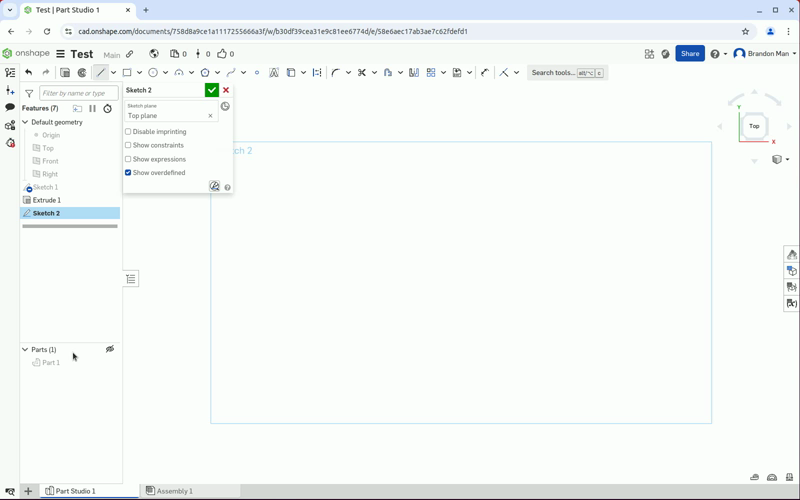
key_down(shift)
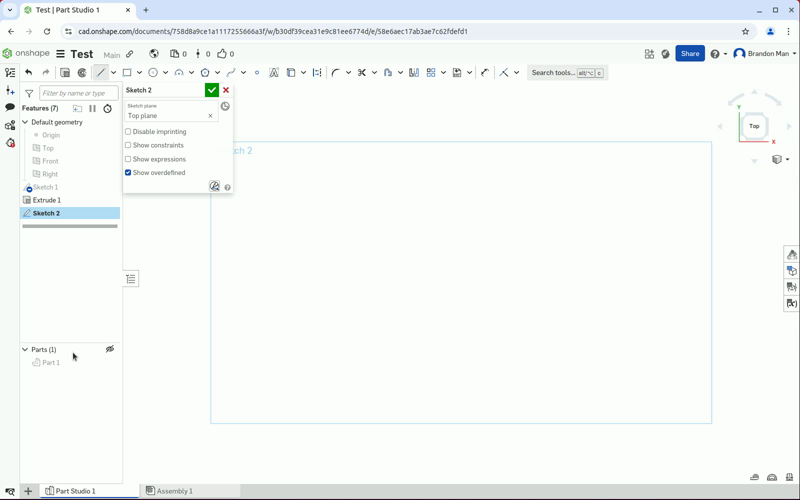
mouse_move(348, 339)
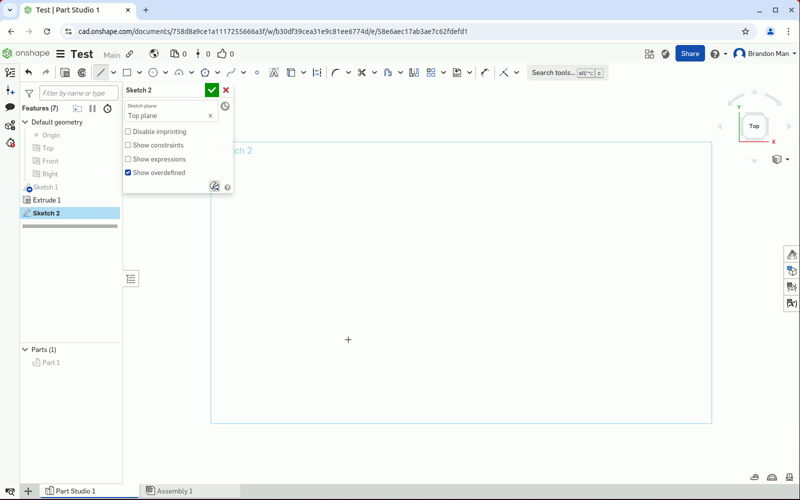
click(348, 339)
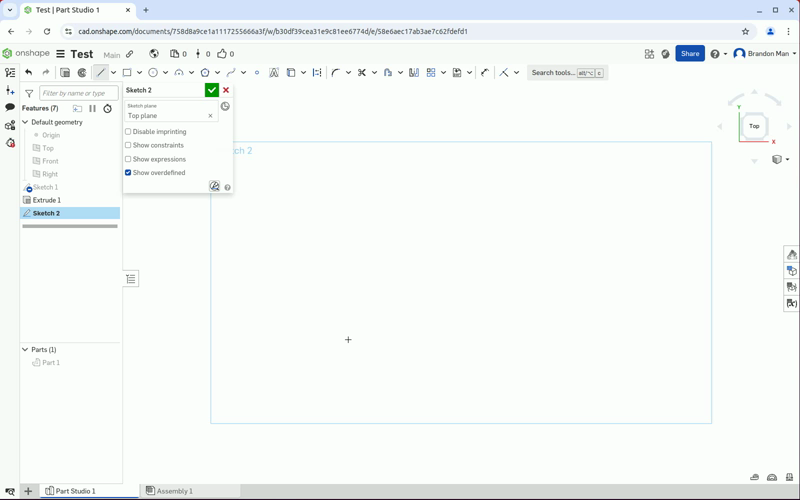
key_up(shift)
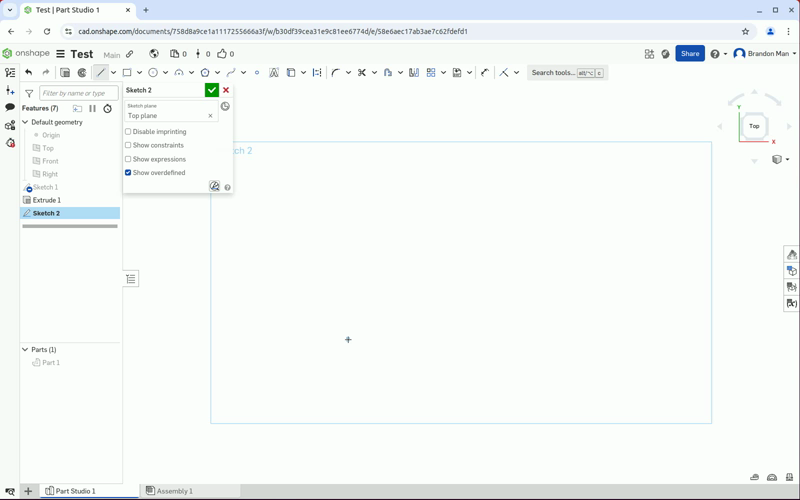
key_down(shift)
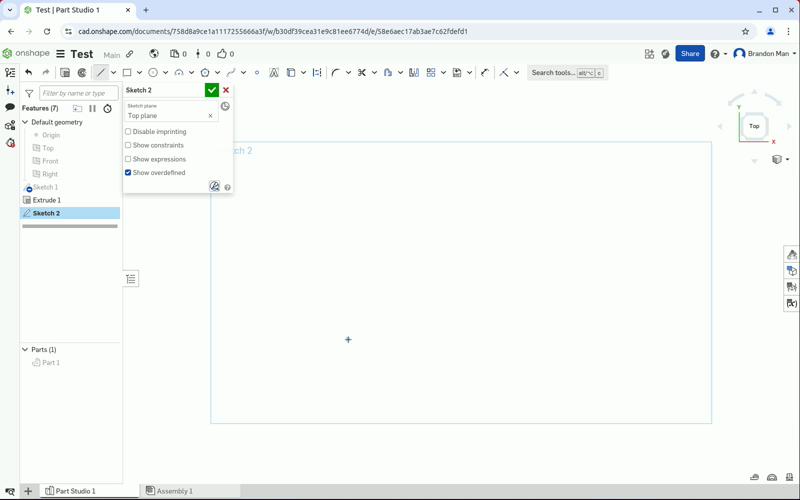
mouse_move(572, 339)
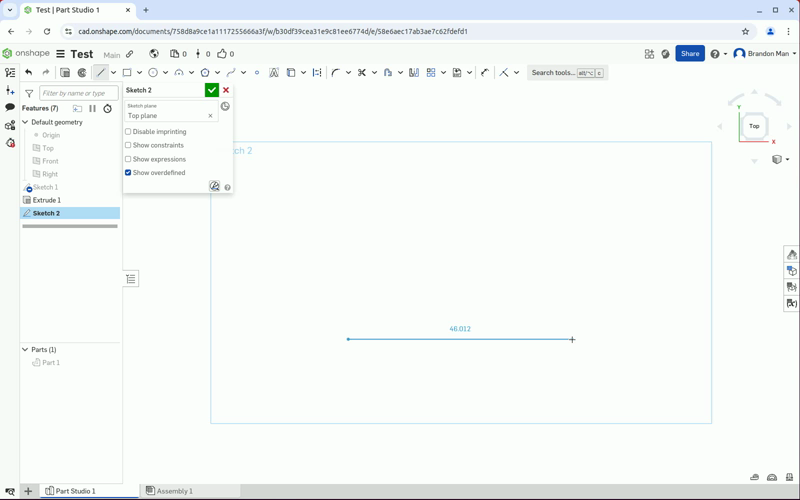
click(572, 339)
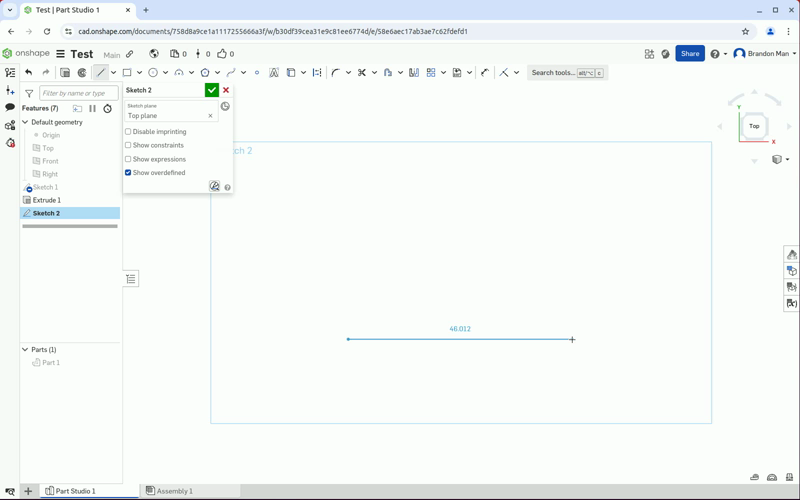
key_up(shift)
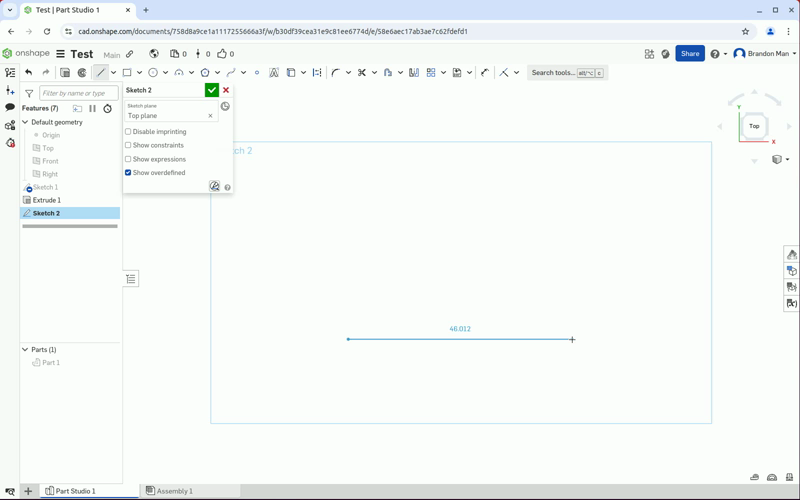
key_down(shift)
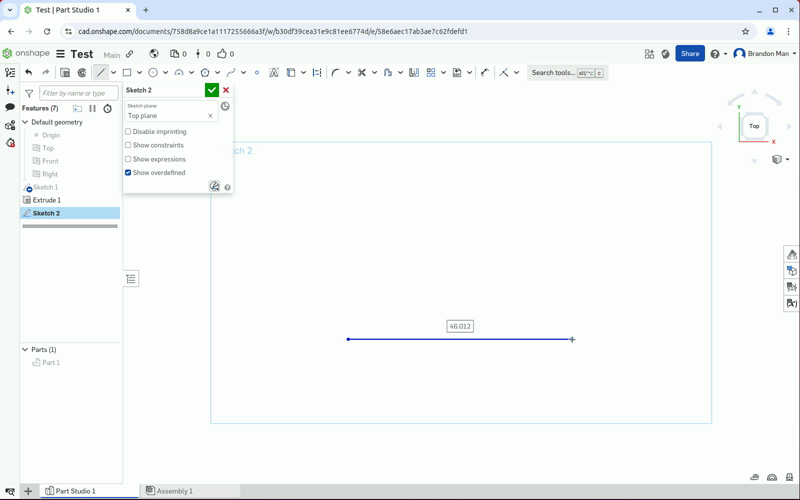
mouse_move(572, 226)
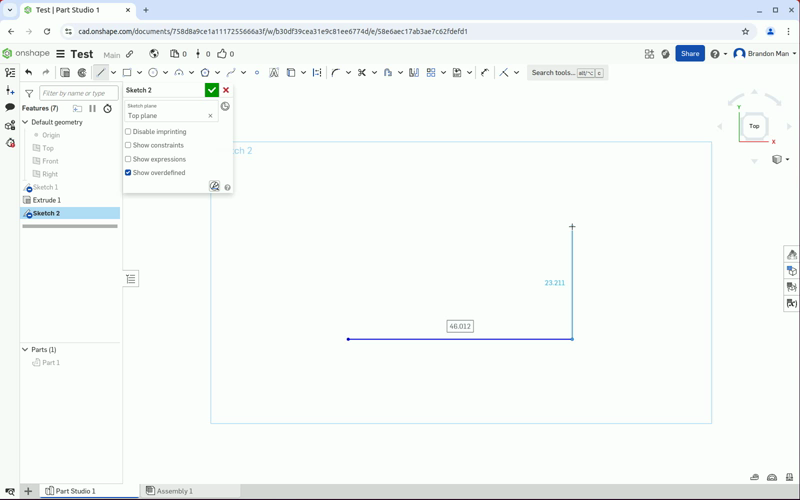
click(572, 226)
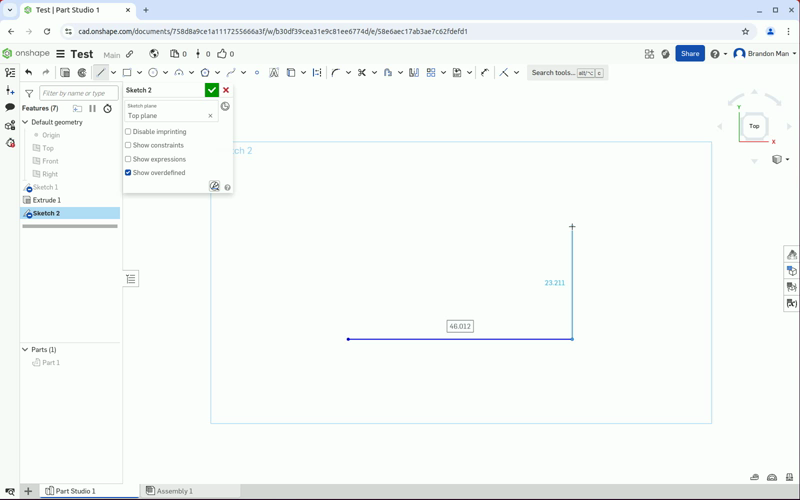
key_up(shift)
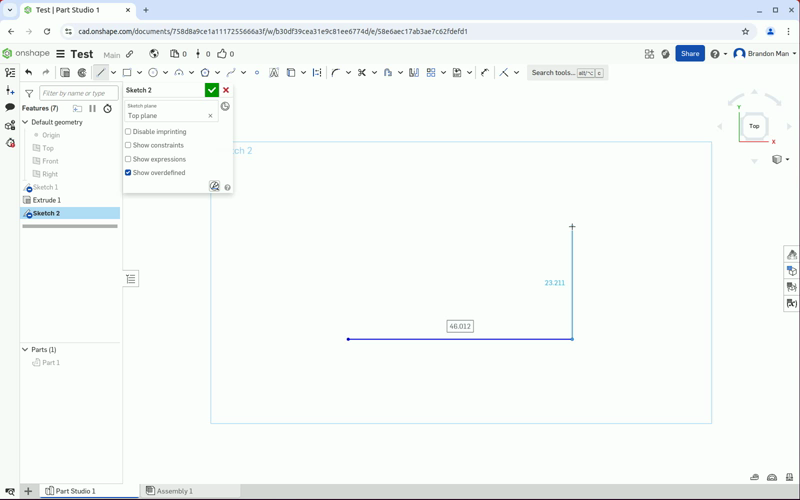
key_down(shift)
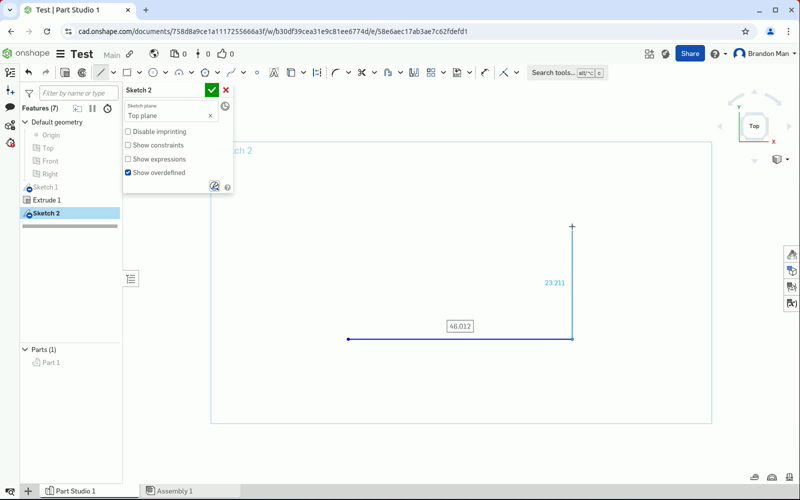
mouse_move(348, 226)
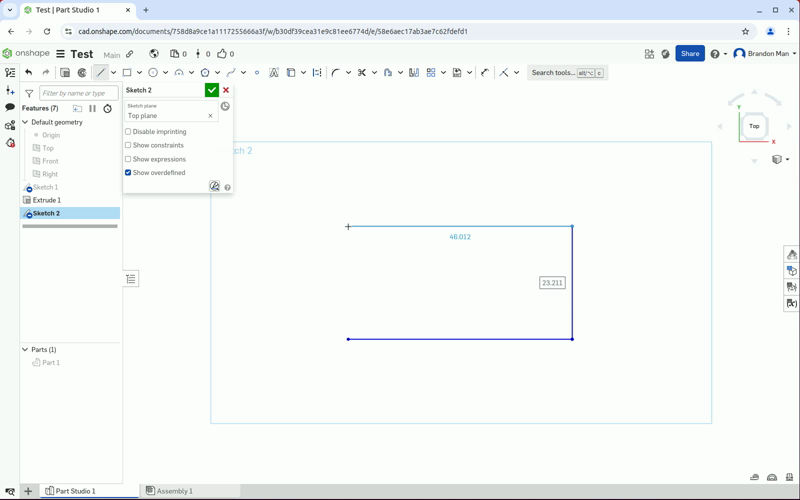
click(348, 226)
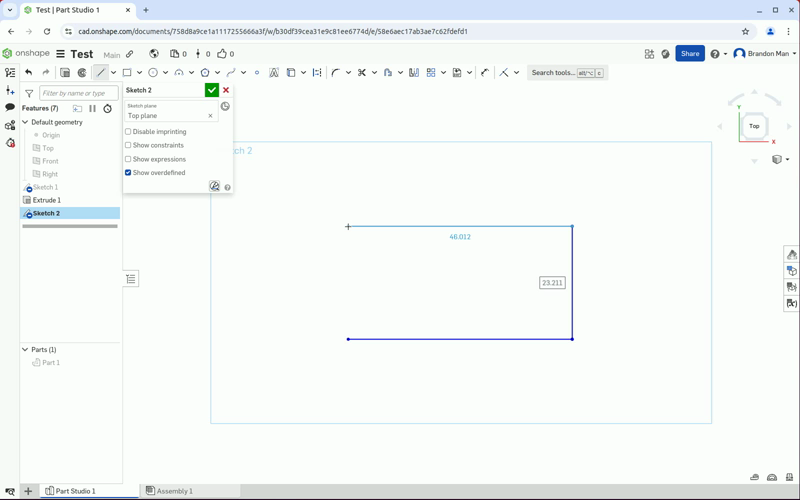
key_up(shift)
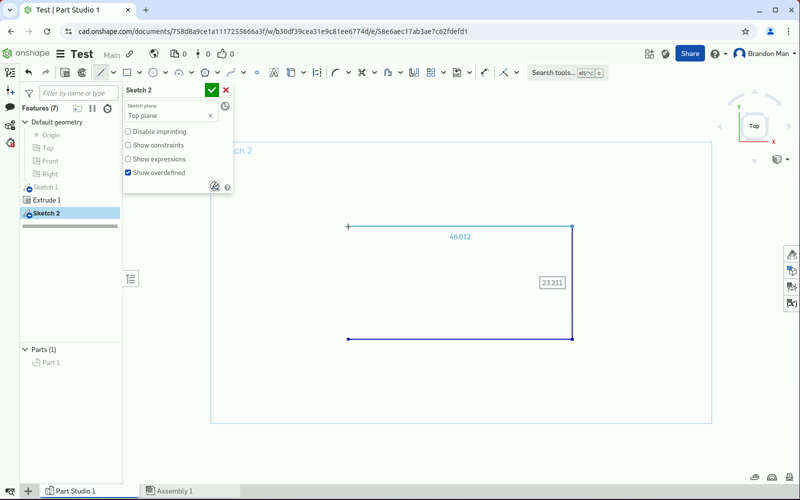
key_down(shift)
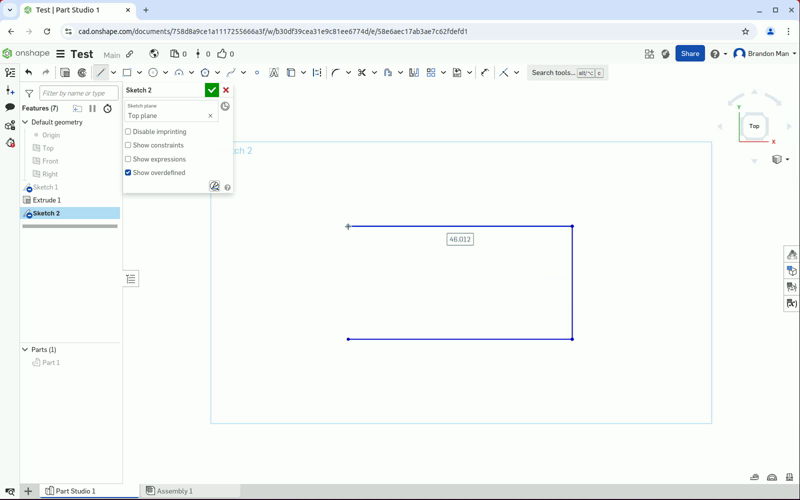
mouse_move(348, 339)
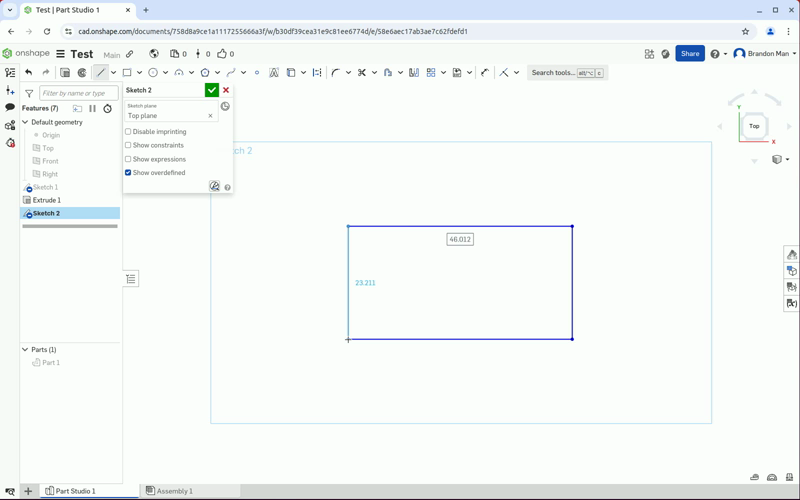
key_up(shift)
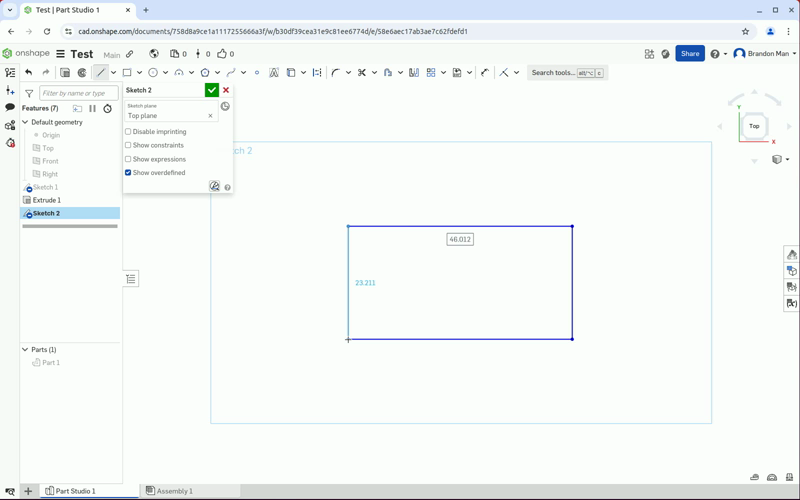
click(348, 339)
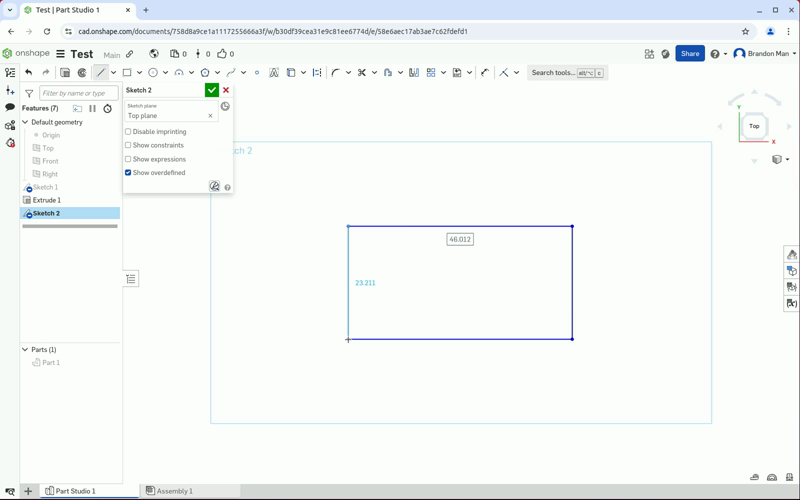
key(esc)
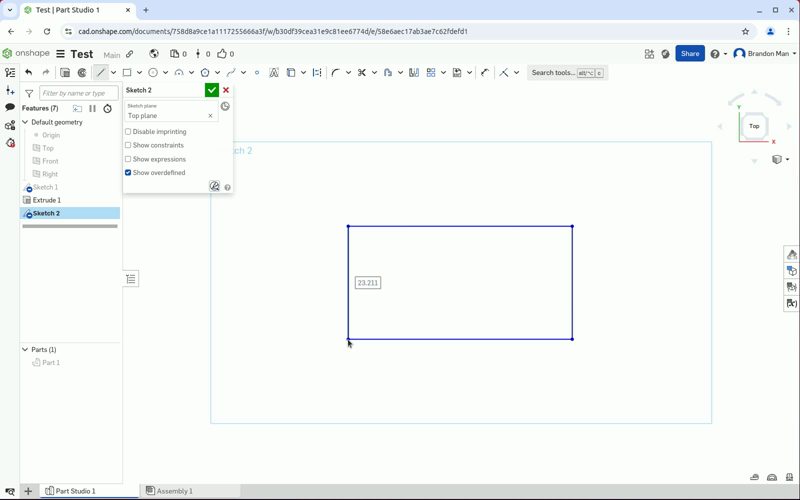
mouse_move(508, 292)
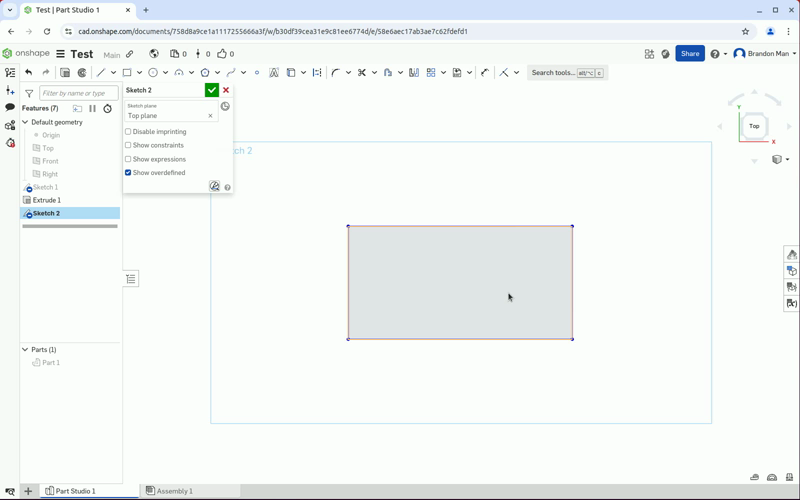
click(508, 292)
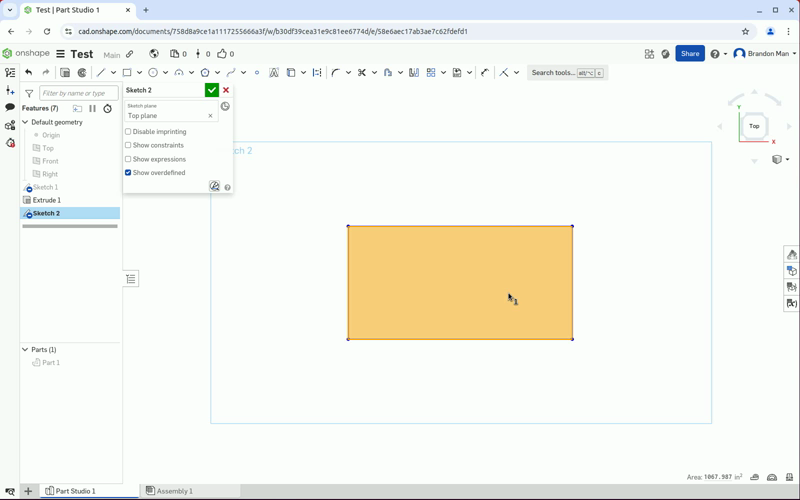
mouse_move(73, 352)
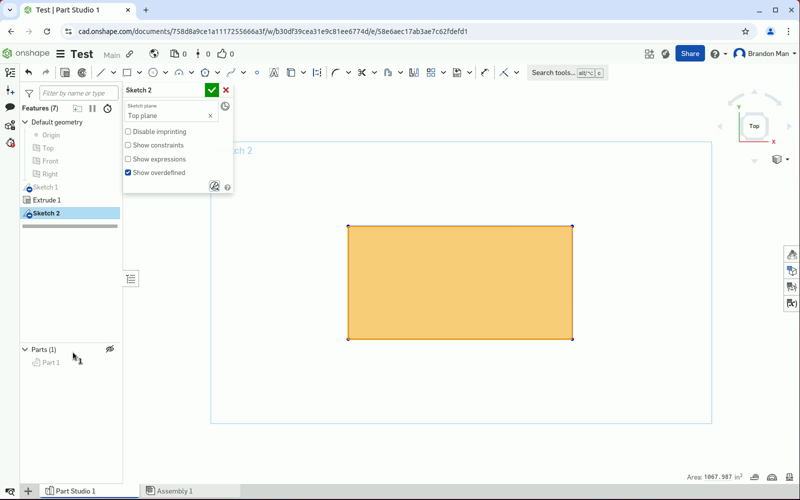
key(shift+y)
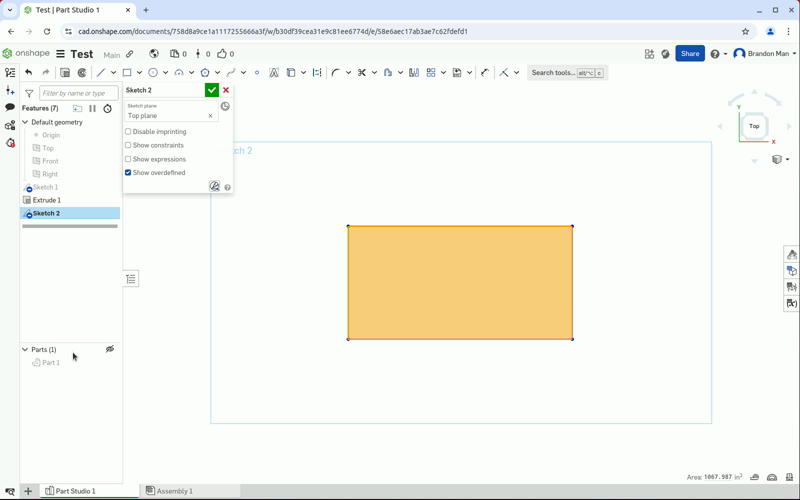
key(shift+e)
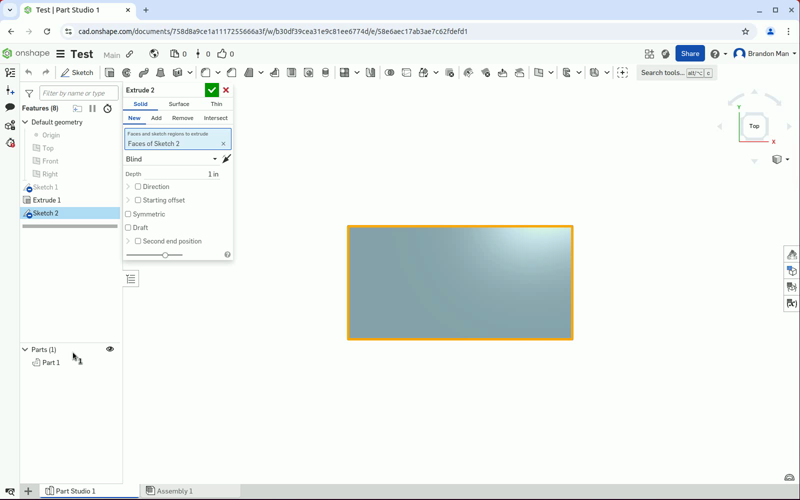
mouse_move(143, 106)
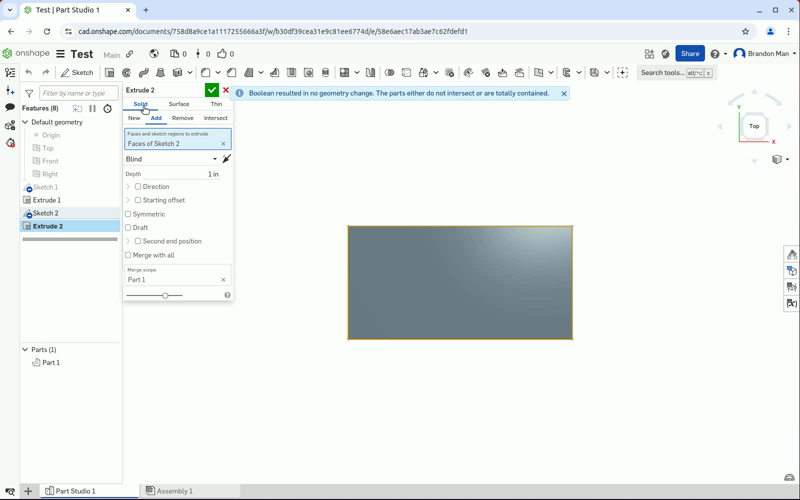
click(143, 106)
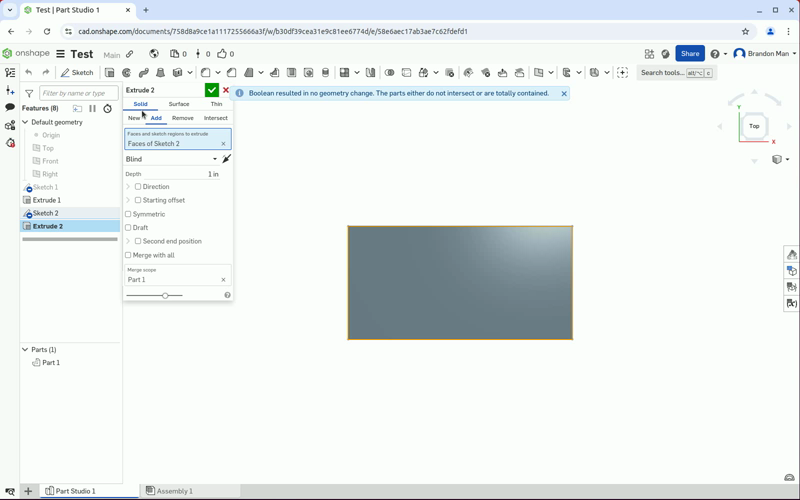
mouse_move(137, 120)
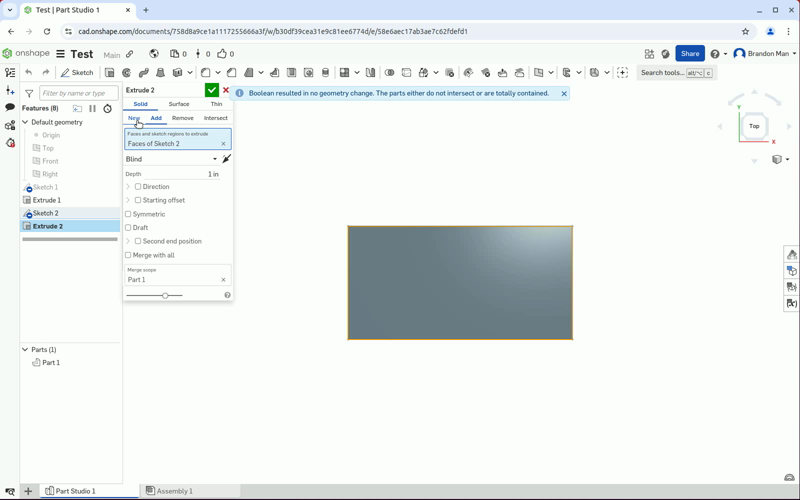
click(137, 120)
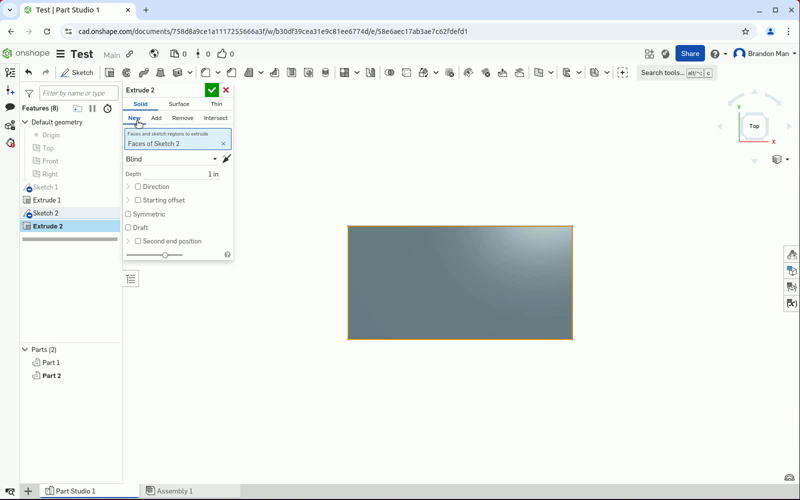
key(tab, 4)
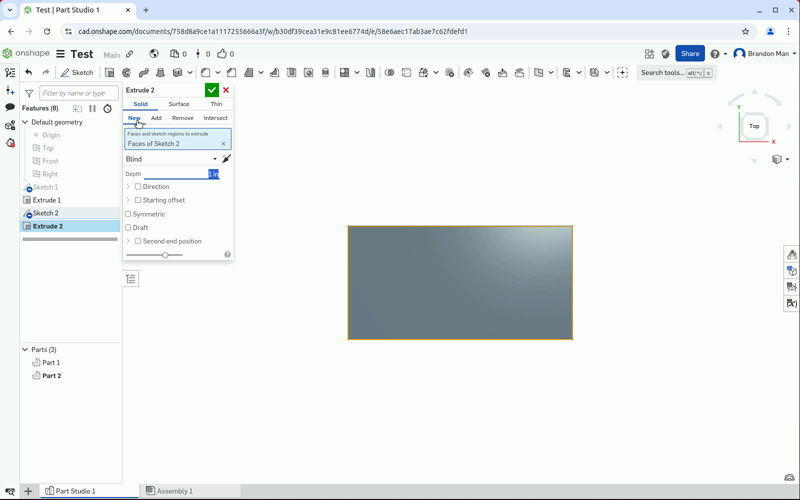
text(7.703)
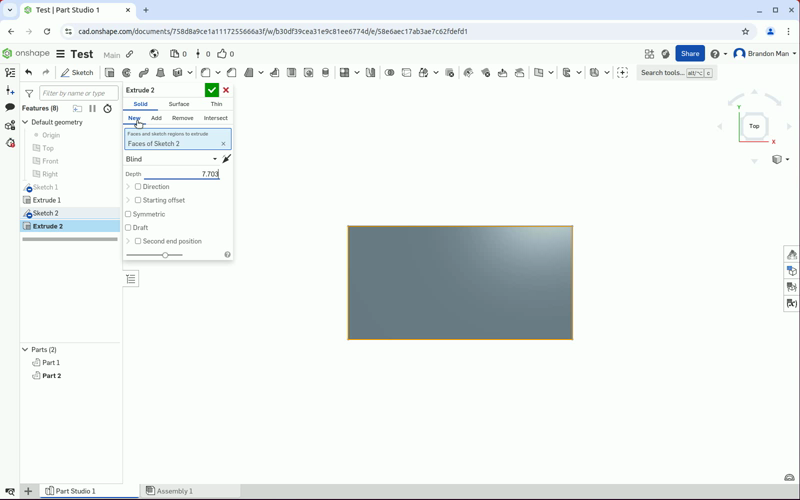
key(enter)
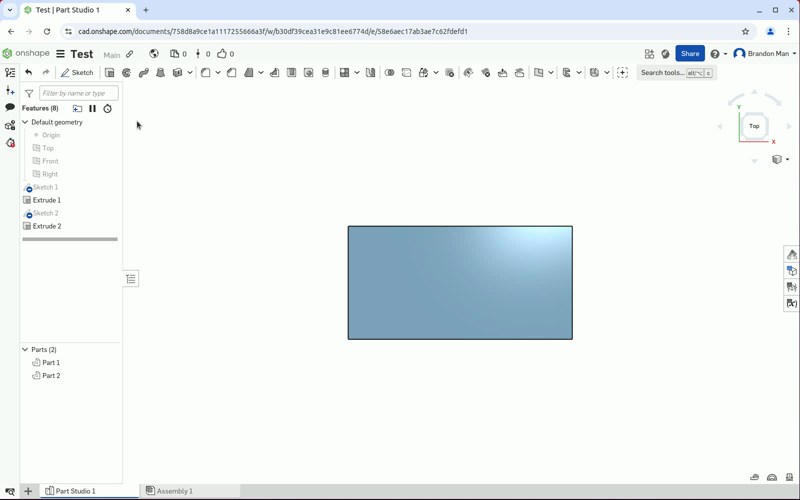
key(shift+h)
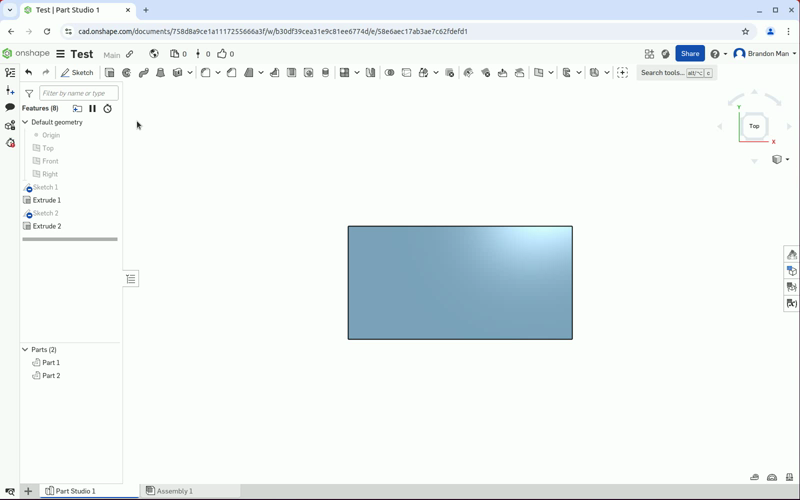
key(shift+h)
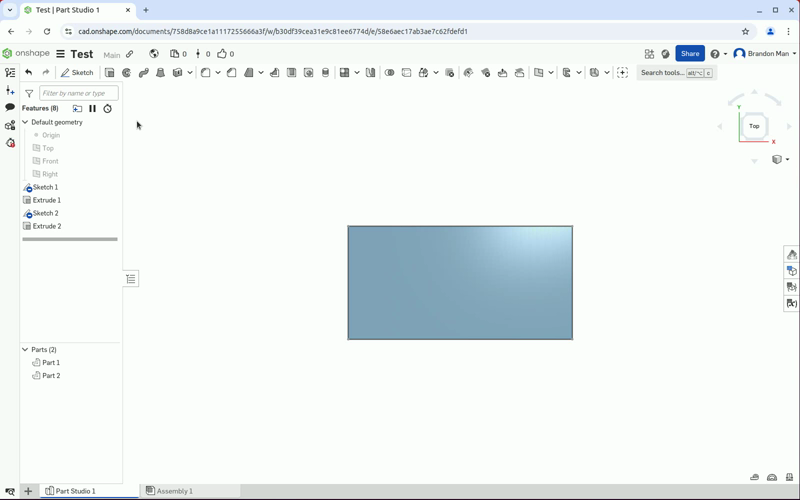
key(shift+7)
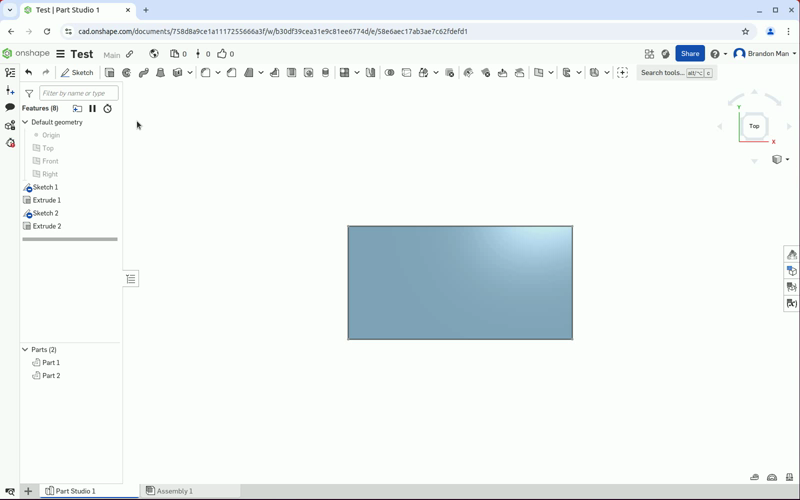
key(up, 3)
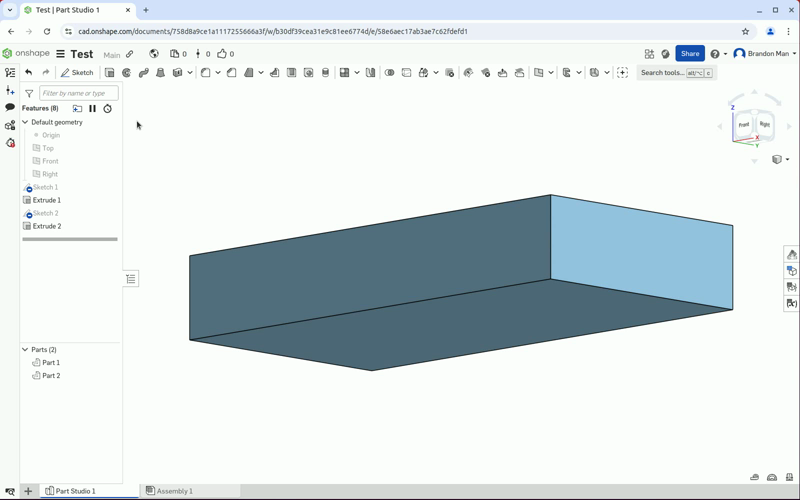
key(left, 3)
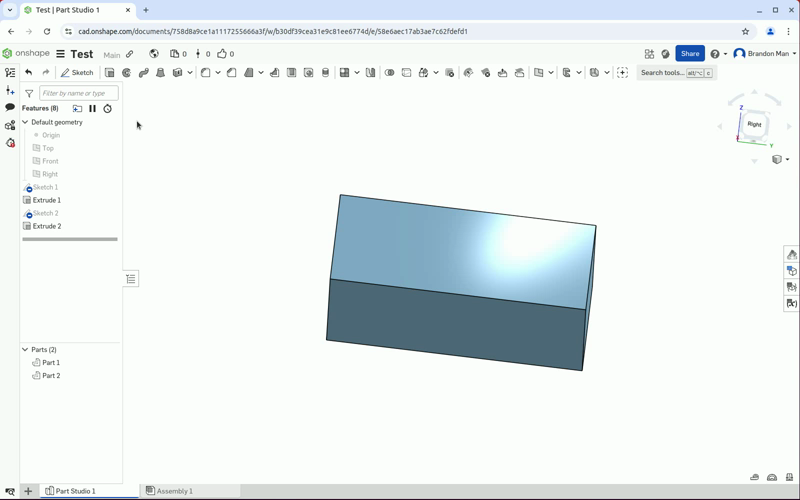
key(right, 3)
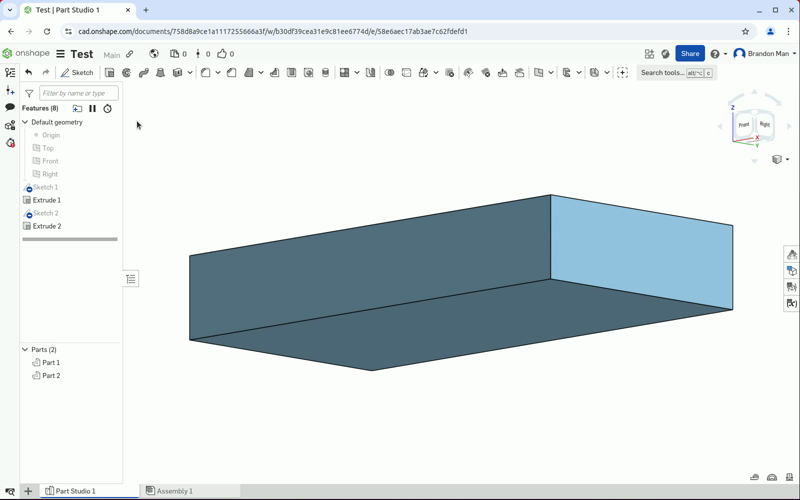
key(down, 3)
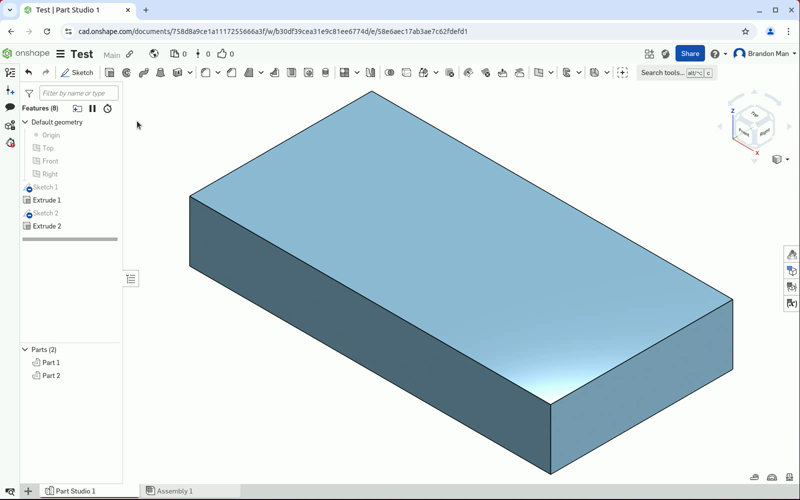
mouse_move(73, 189)
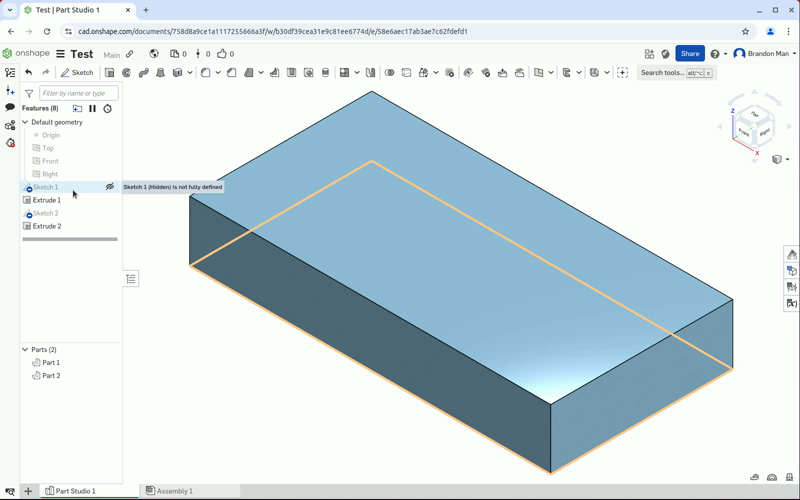
click(73, 189)